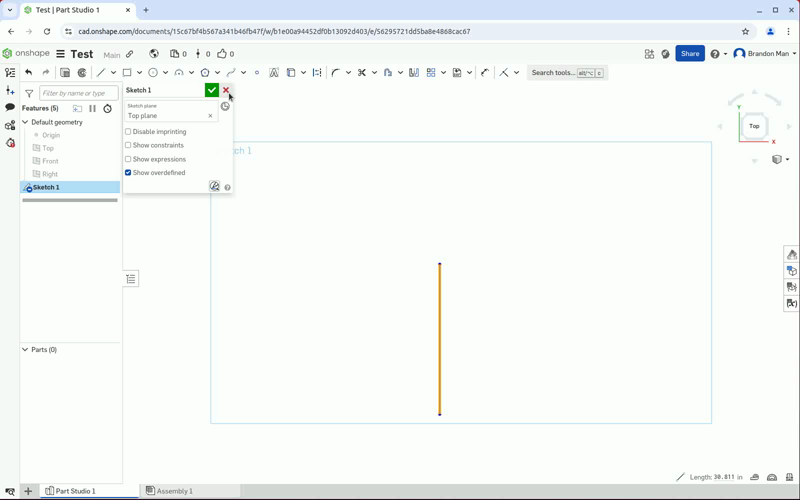
key(shift+h)
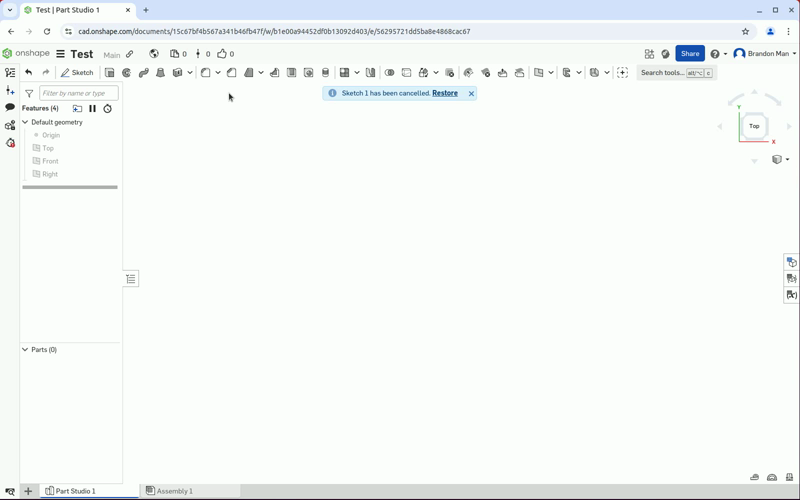
mouse_move(73, 352)
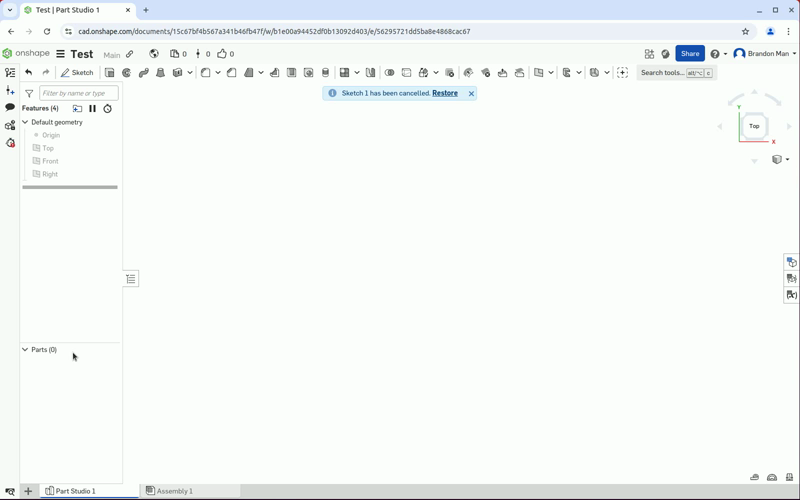
key(y)
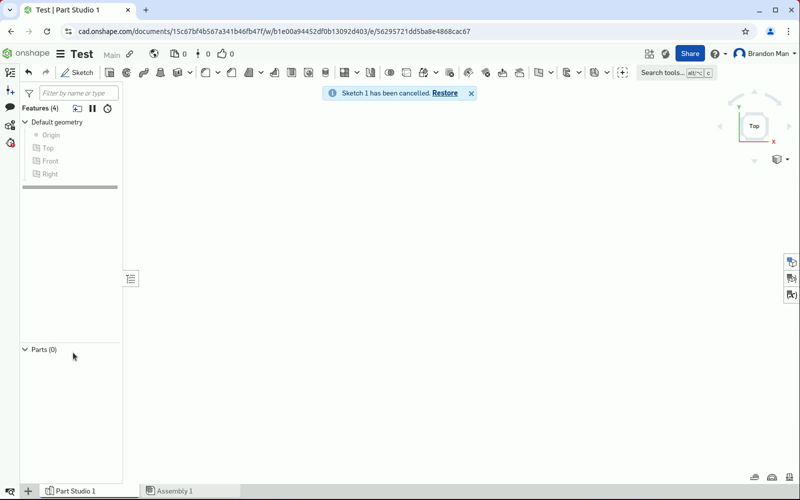
key(shift+p)
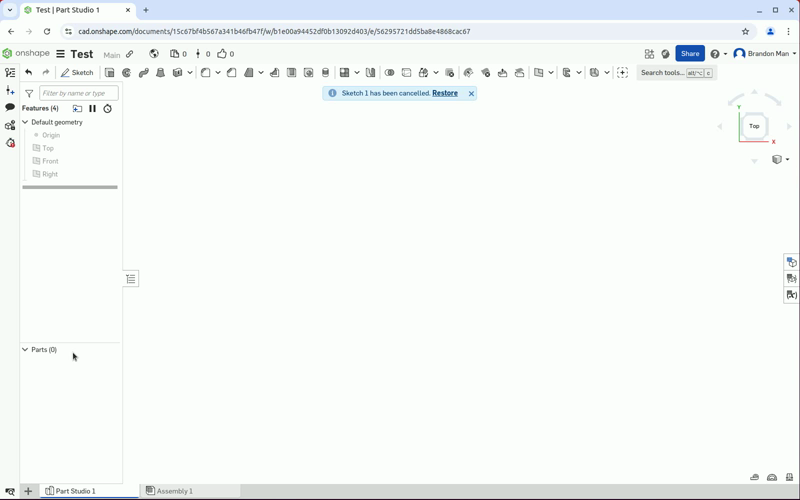
key(space)
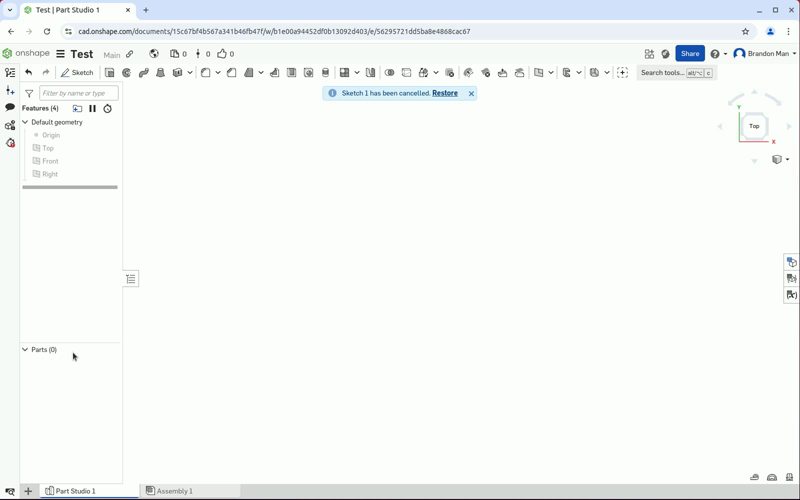
key_down(shift)
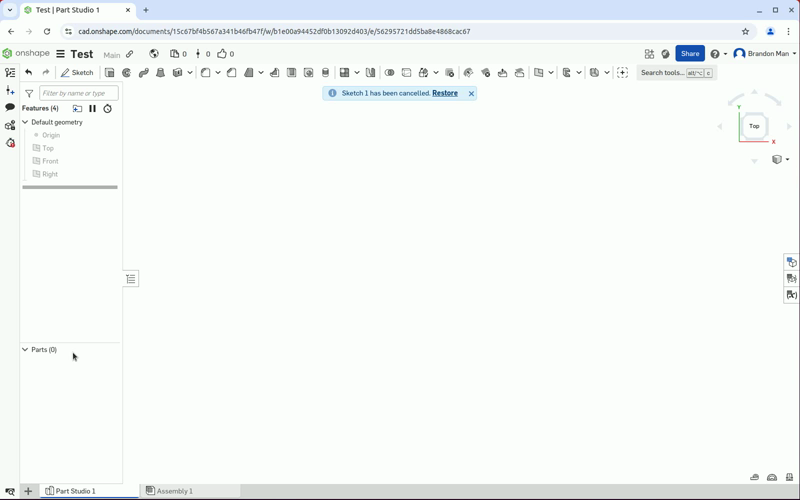
key(up)
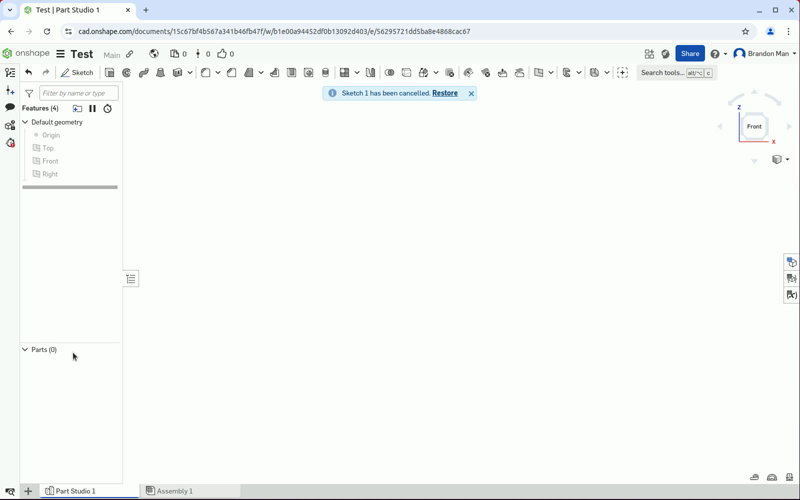
key_up(shift)
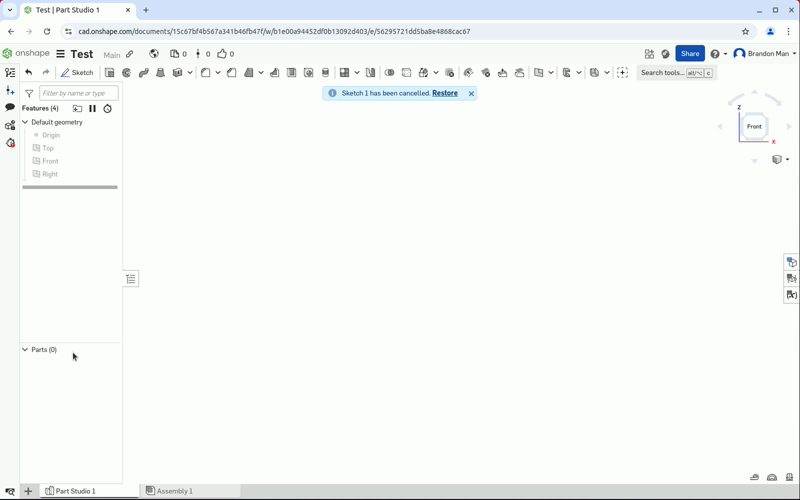
mouse_move(73, 352)
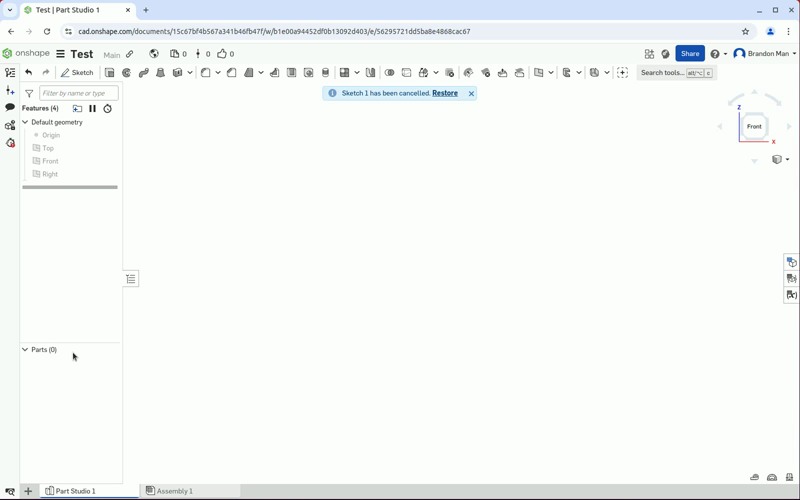
key(shift+y)
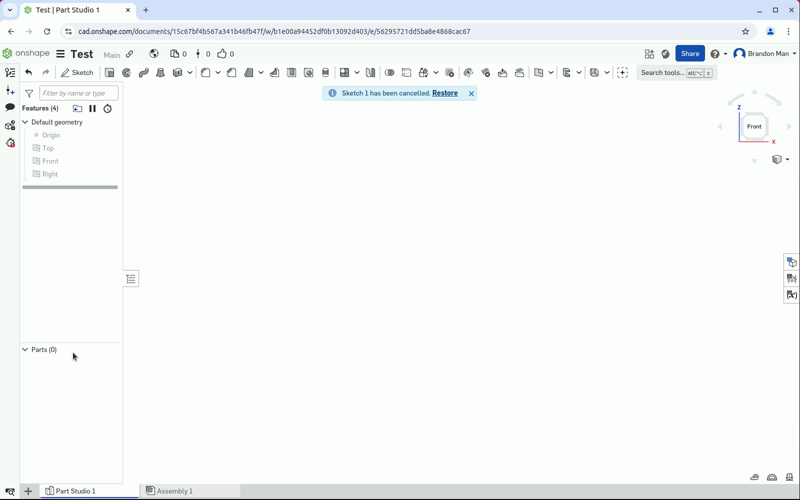
key(shift+s)
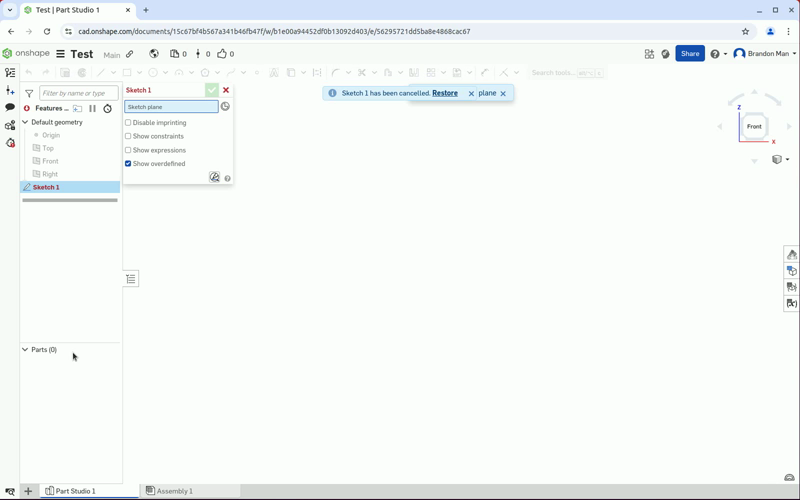
mouse_move(73, 163)
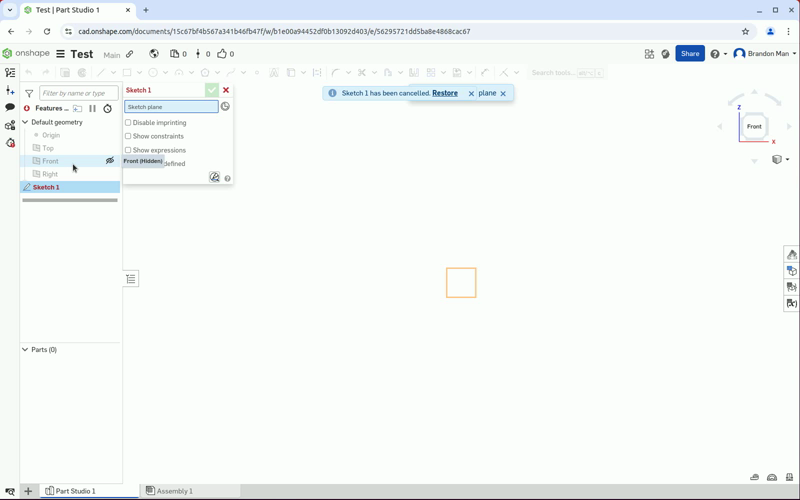
click(73, 163)
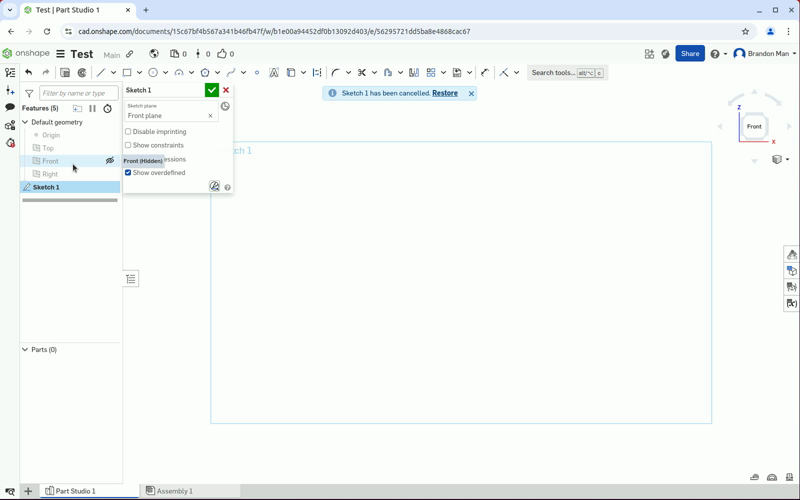
mouse_move(73, 352)
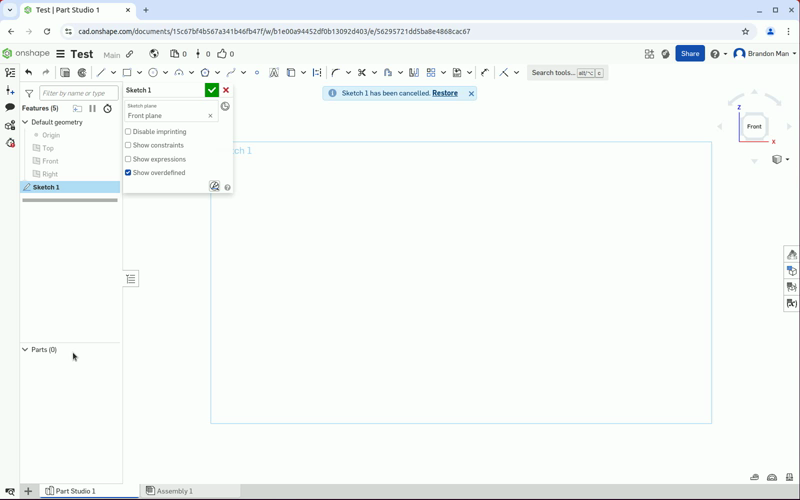
key(y)
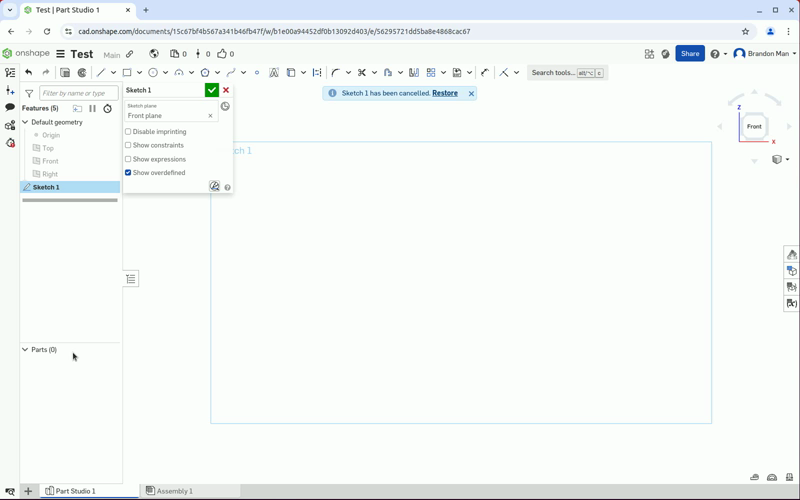
key(l)
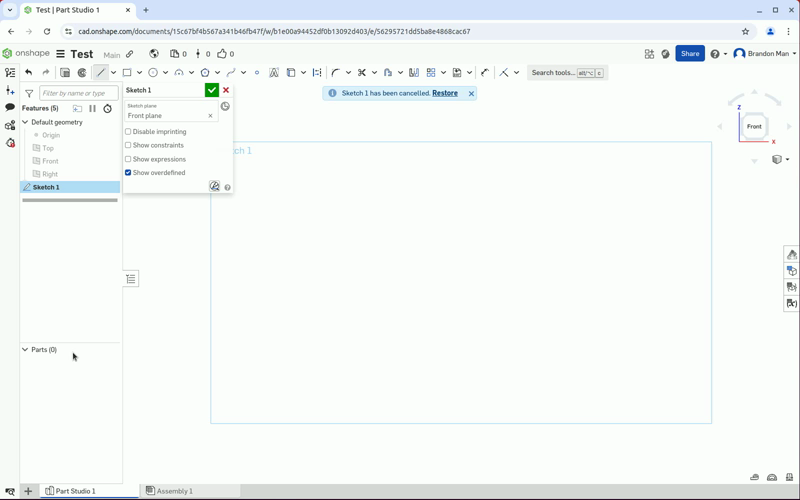
key_down(shift)
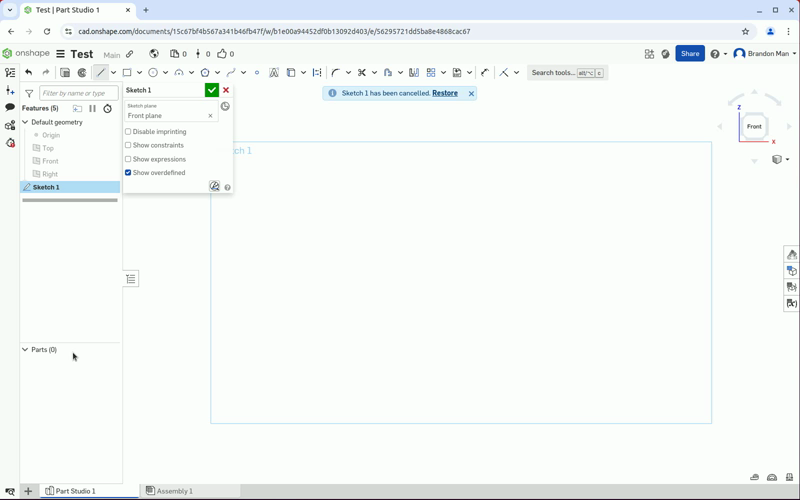
mouse_move(398, 282)
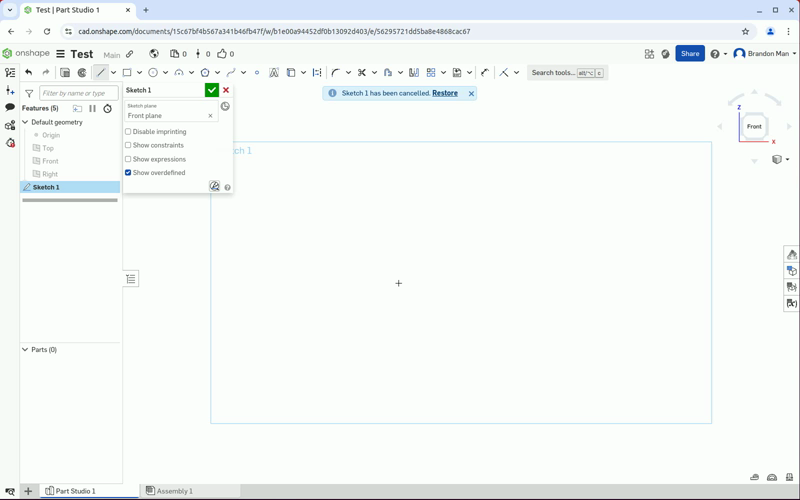
click(398, 282)
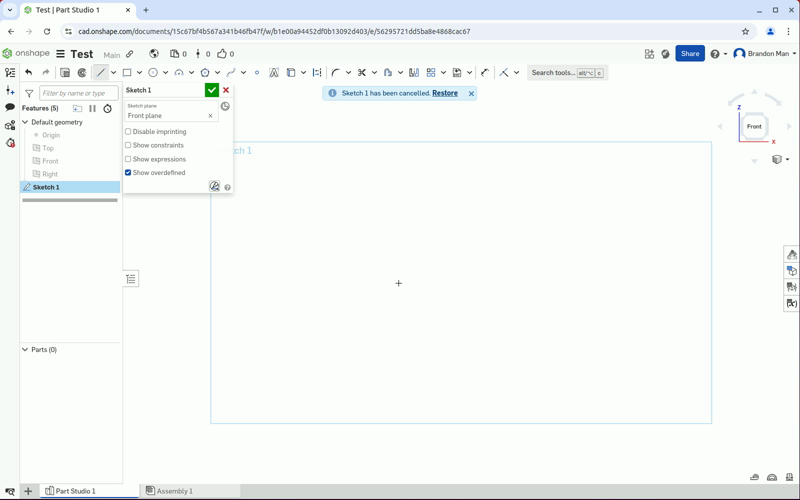
key_up(shift)
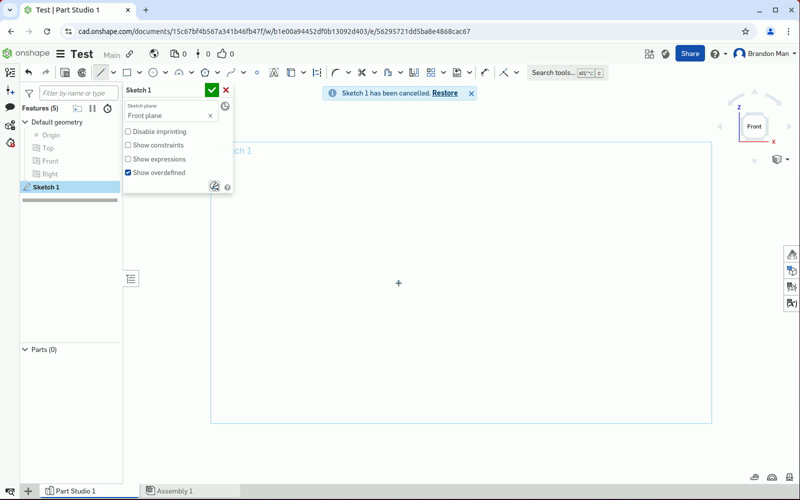
key_down(shift)
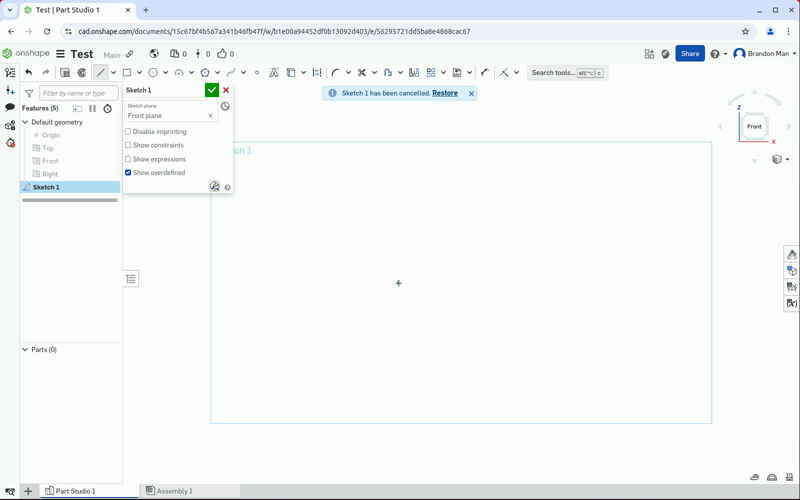
mouse_move(523, 282)
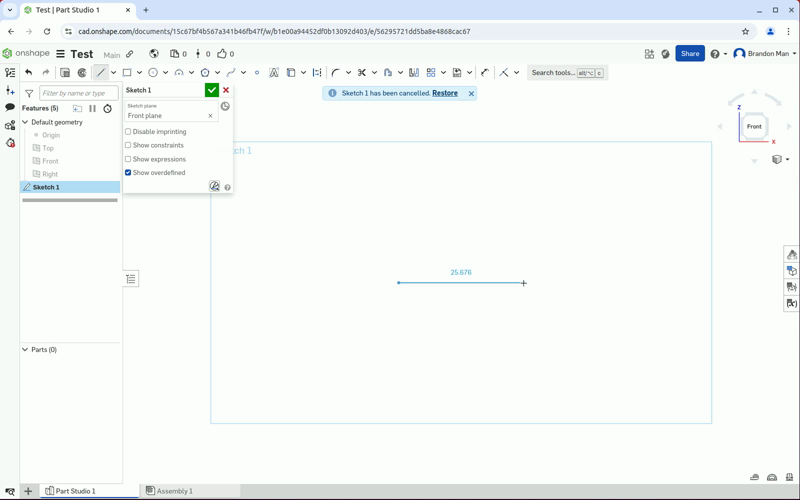
click(523, 282)
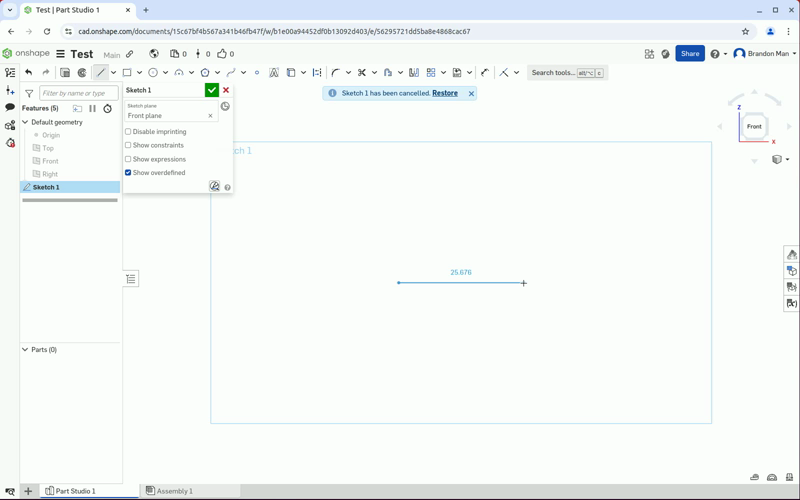
key_up(shift)
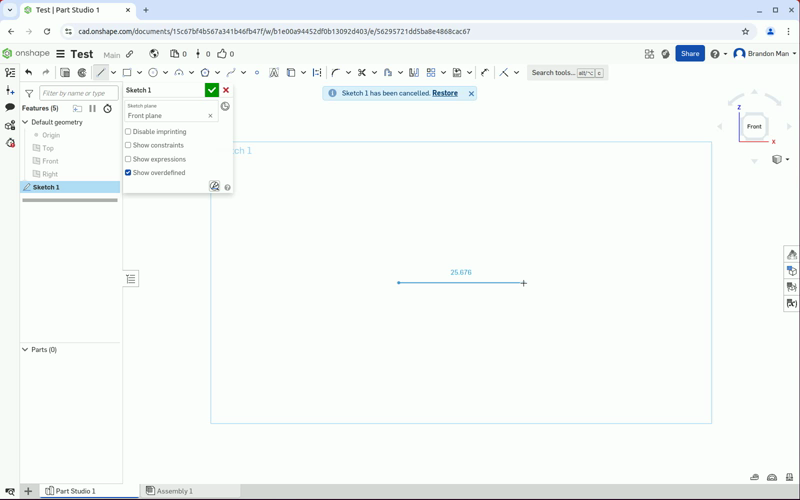
key_down(shift)
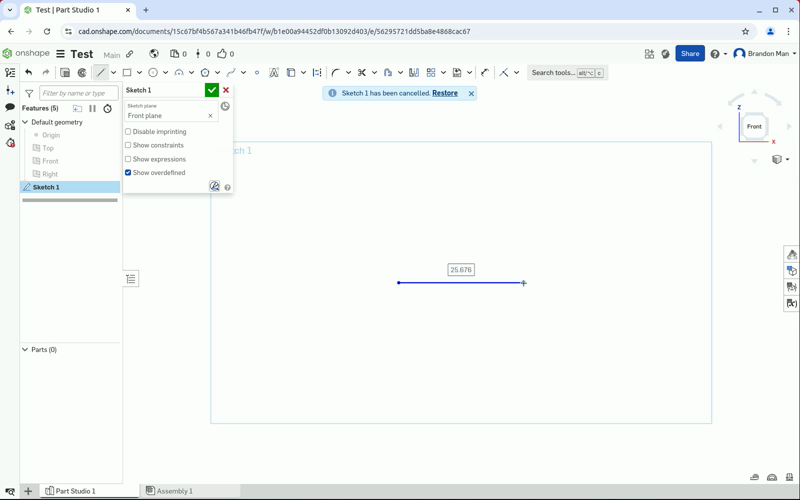
mouse_move(523, 169)
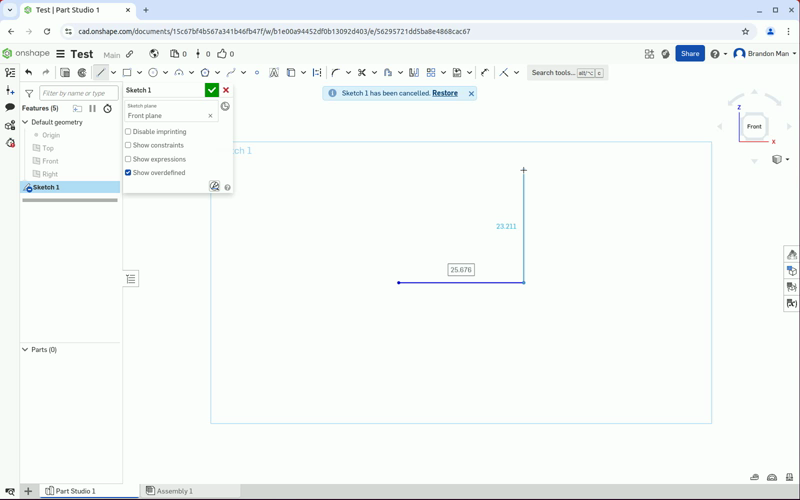
click(523, 169)
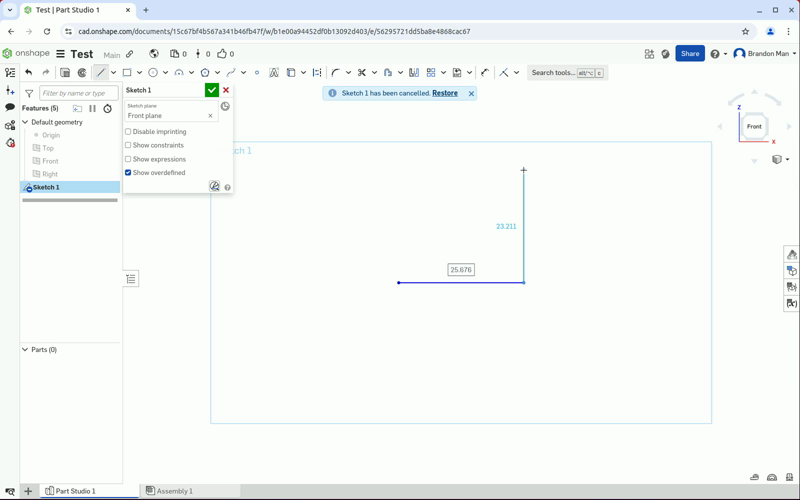
key_up(shift)
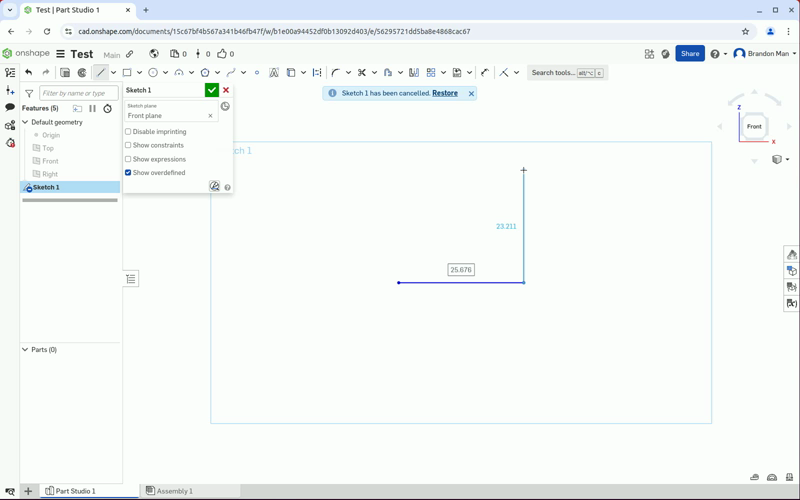
key_down(shift)
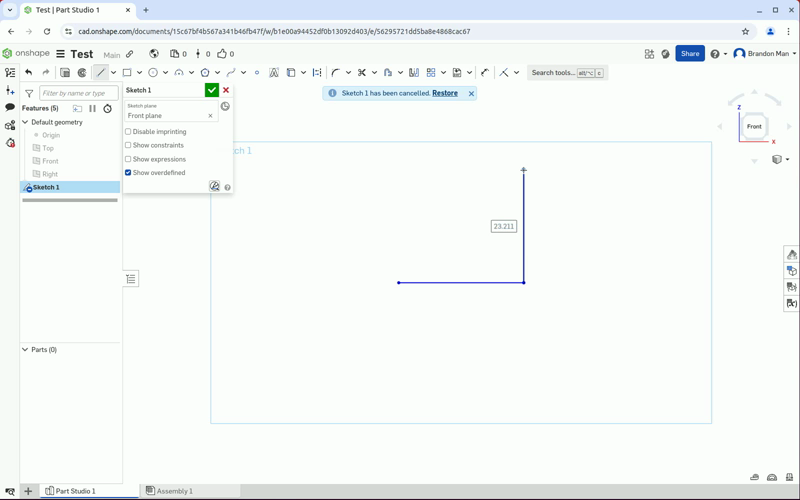
mouse_move(398, 169)
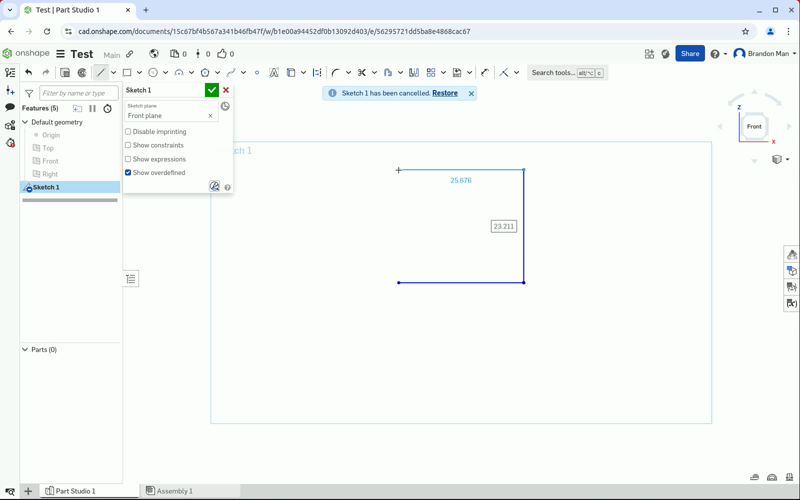
click(398, 169)
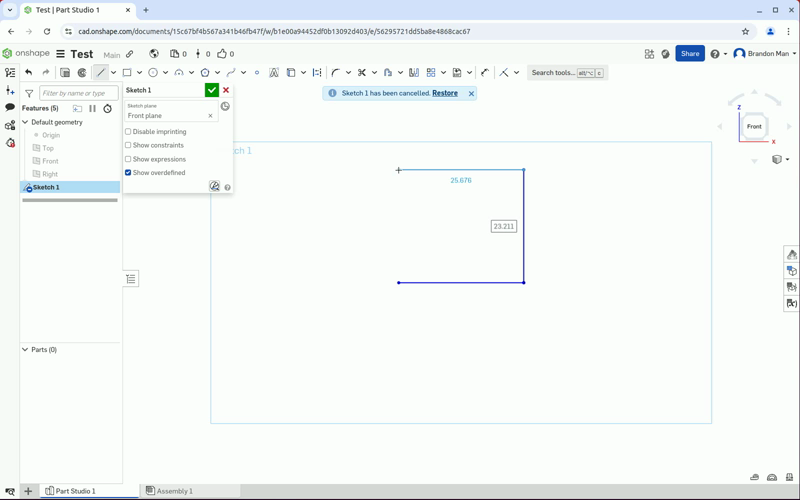
key_up(shift)
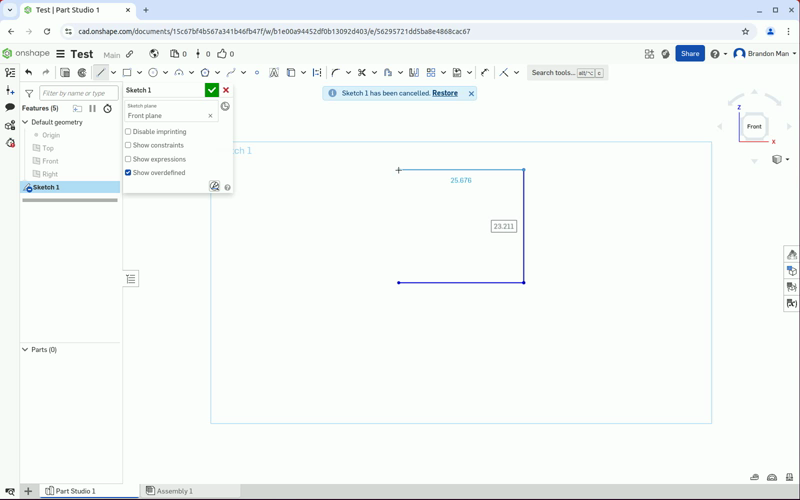
key_down(shift)
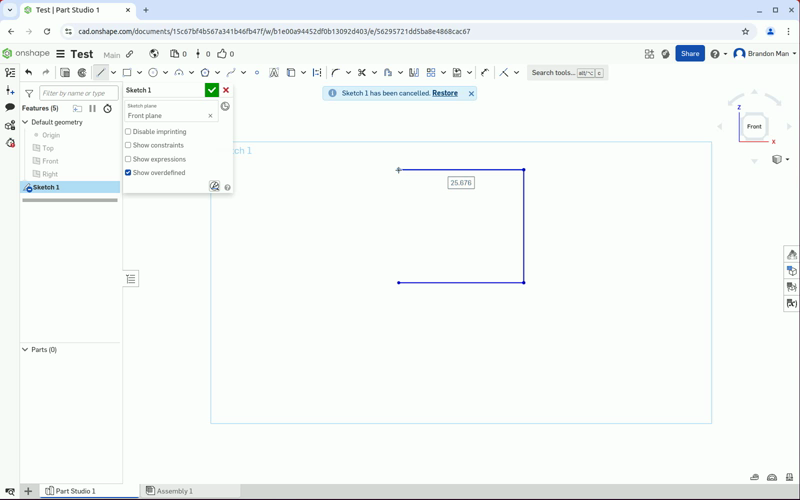
mouse_move(398, 282)
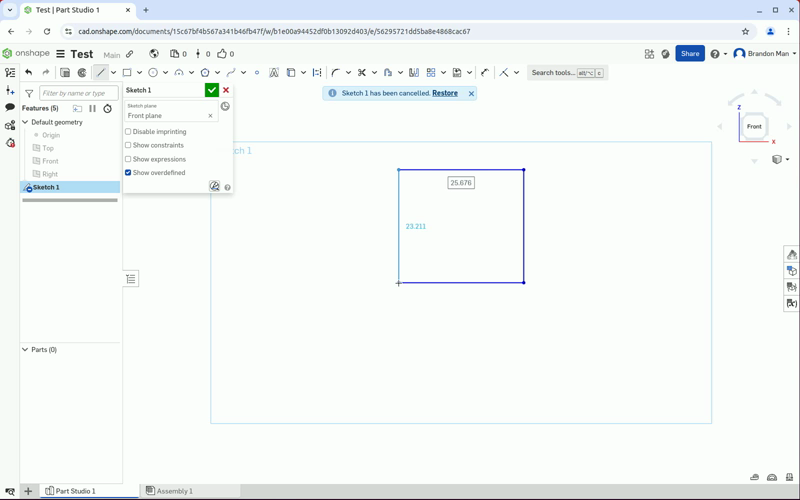
key_up(shift)
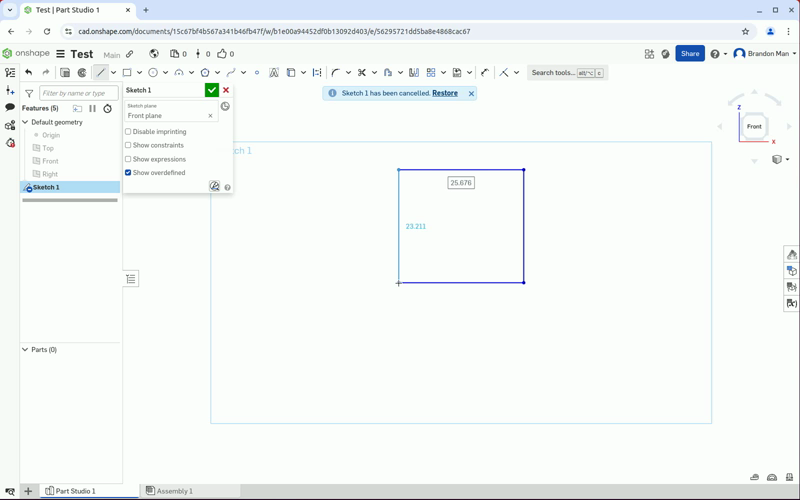
click(398, 282)
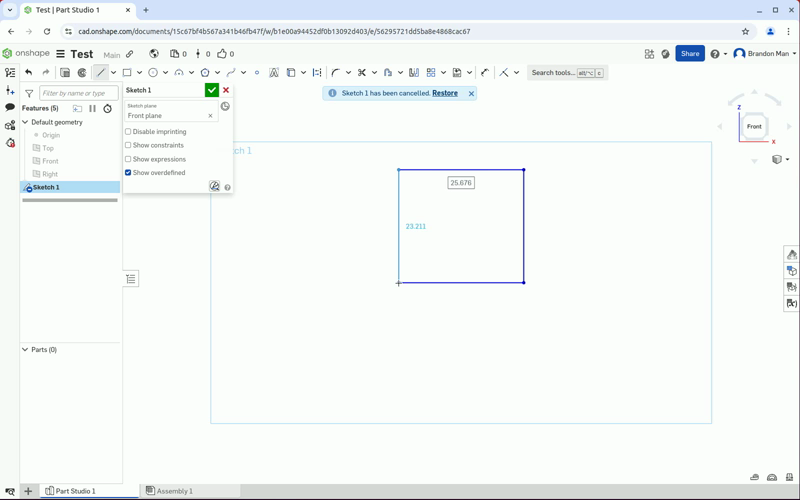
key(esc)
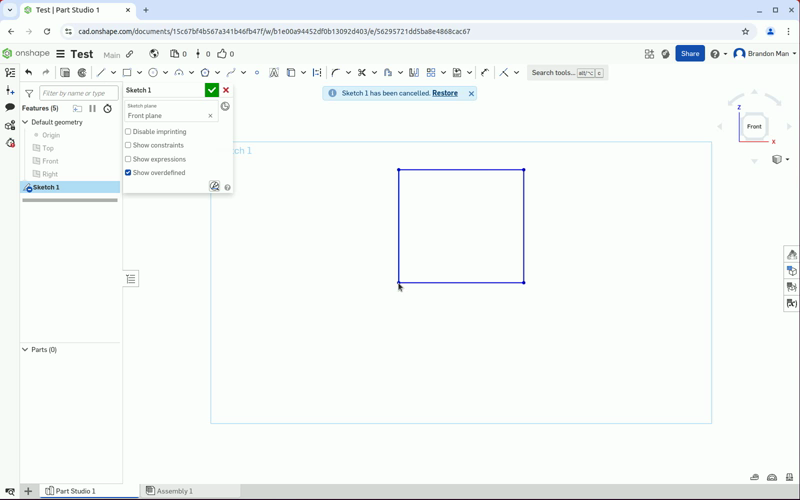
mouse_move(432, 215)
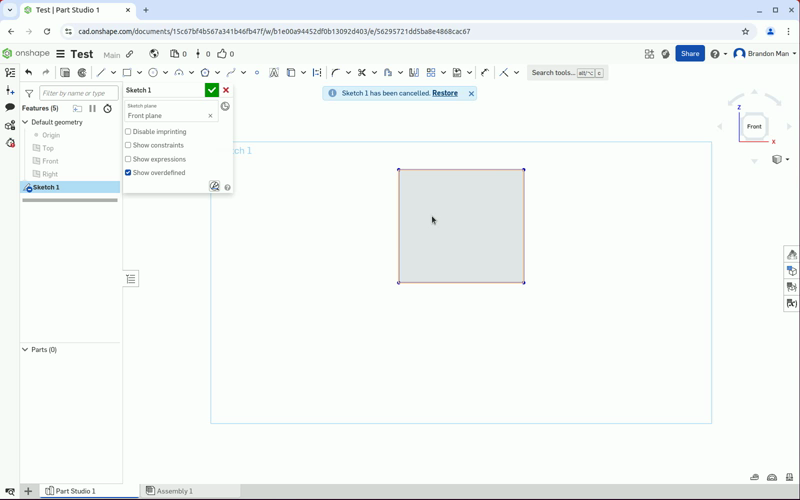
click(432, 215)
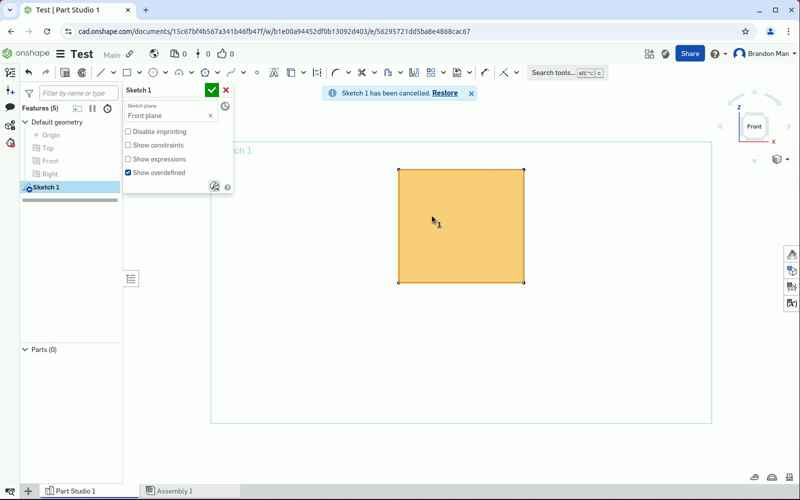
mouse_move(73, 352)
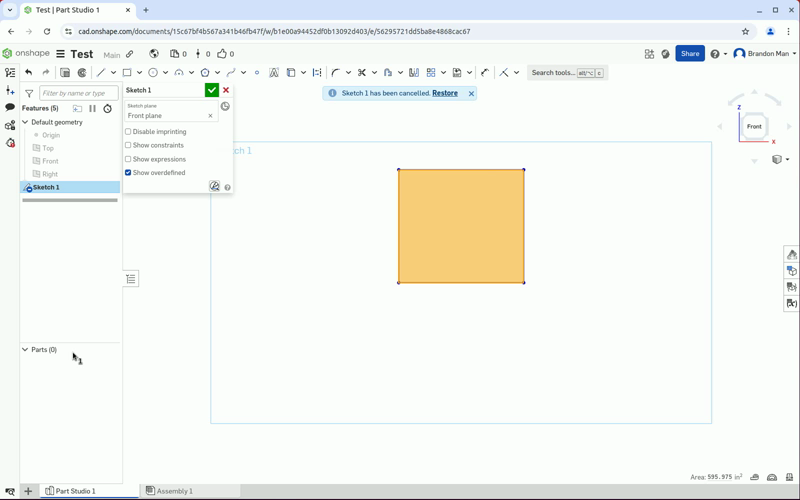
key(shift+y)
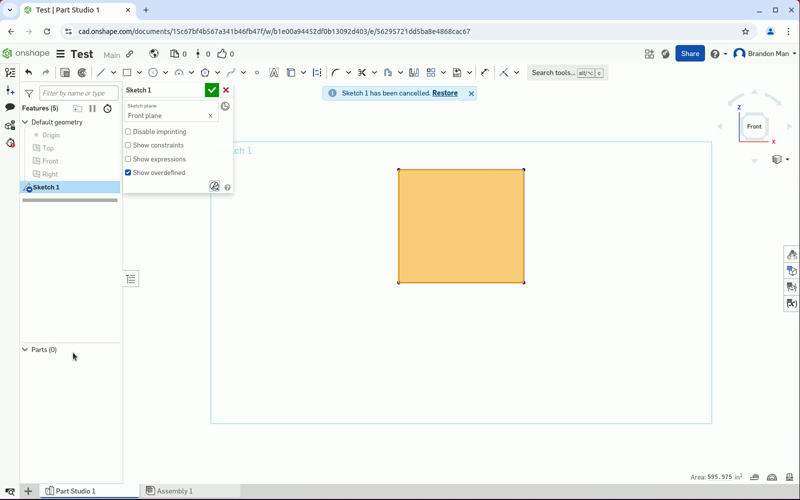
key(shift+e)
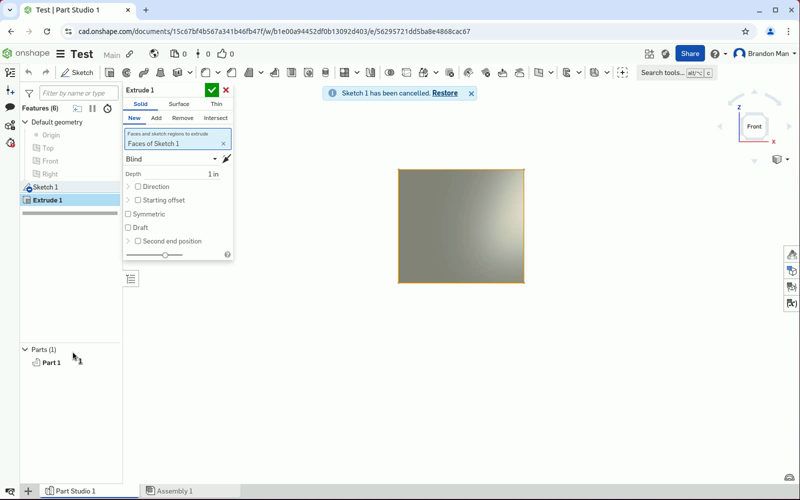
mouse_move(143, 106)
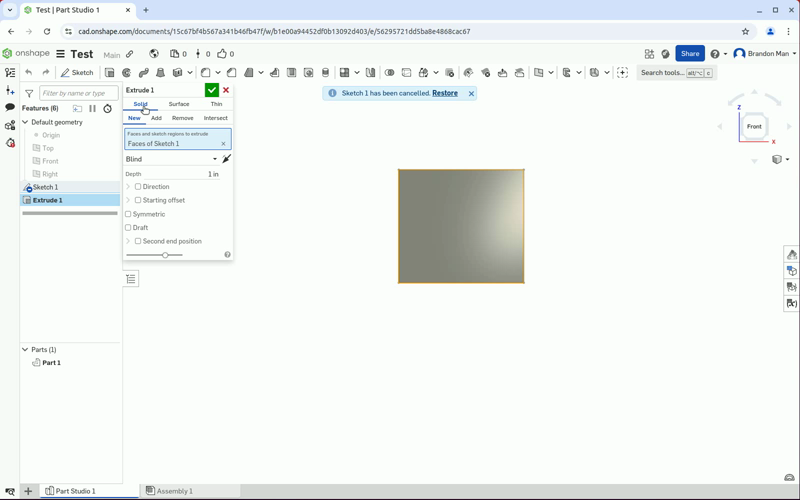
click(143, 106)
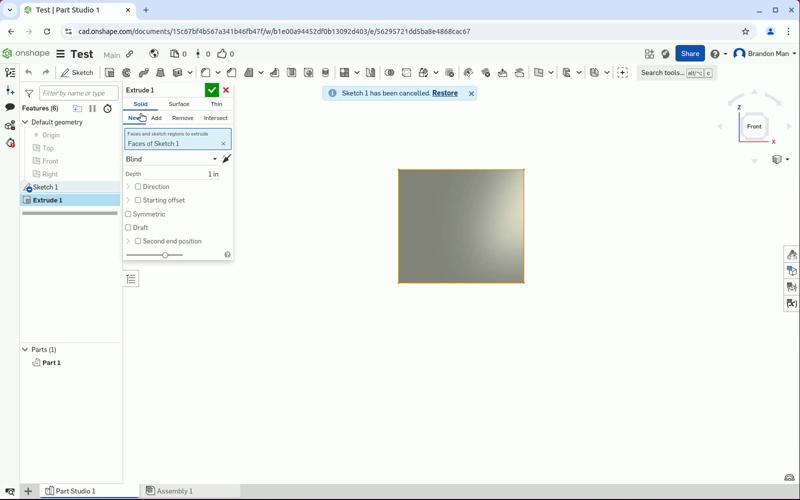
mouse_move(137, 120)
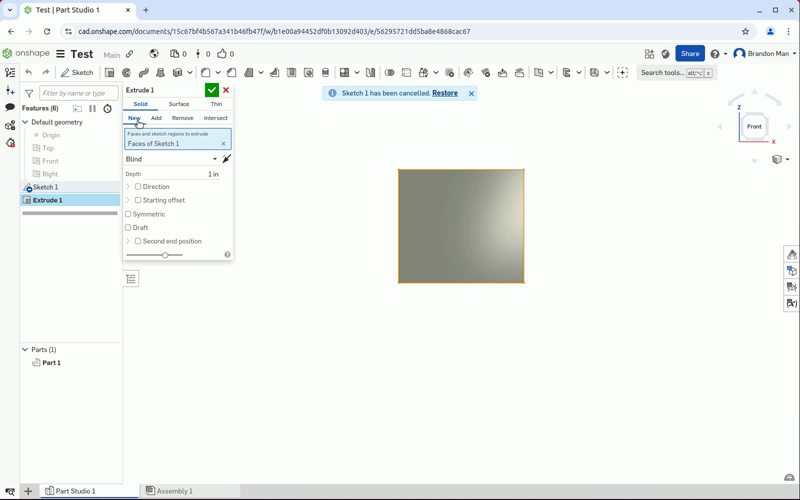
click(137, 120)
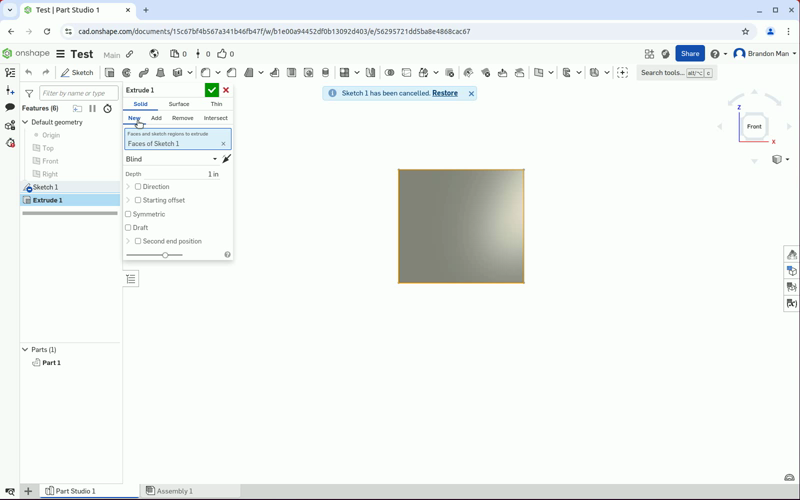
key(tab, 4)
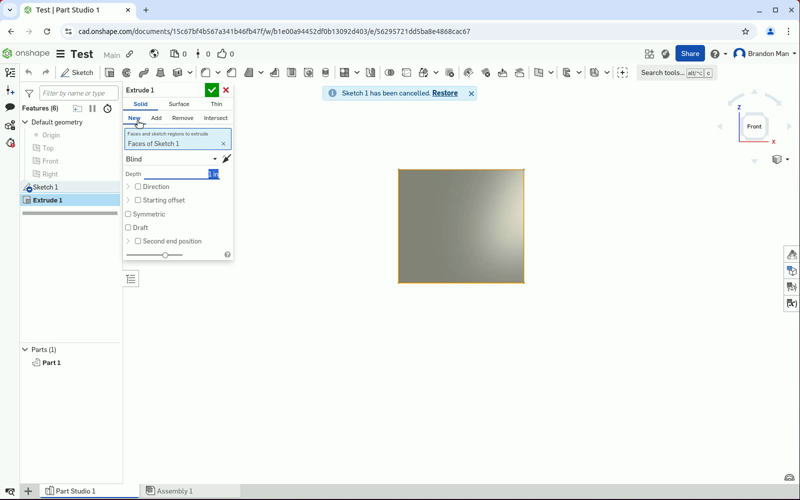
text(10.351)
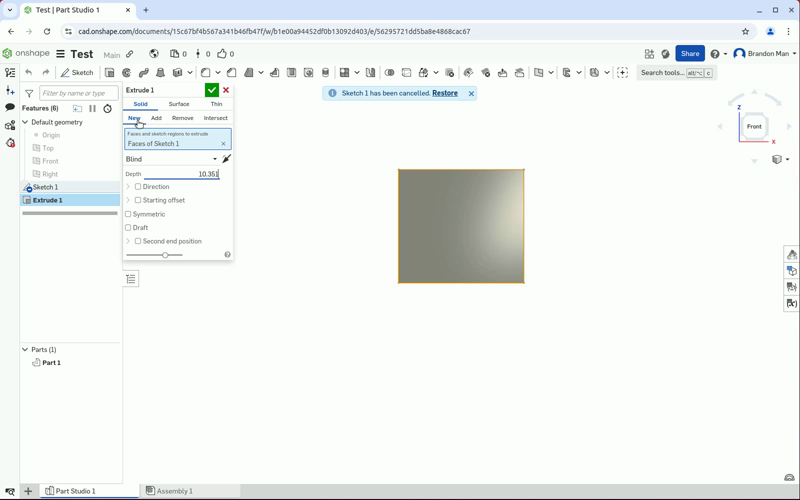
key(enter)
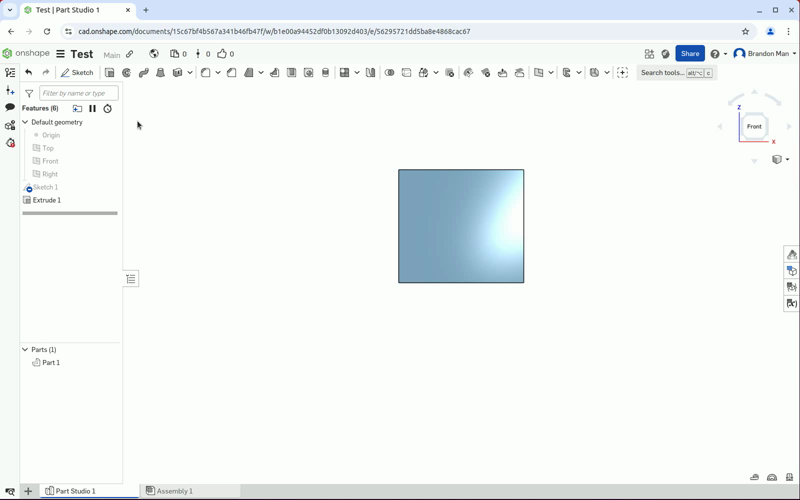
key(shift+h)
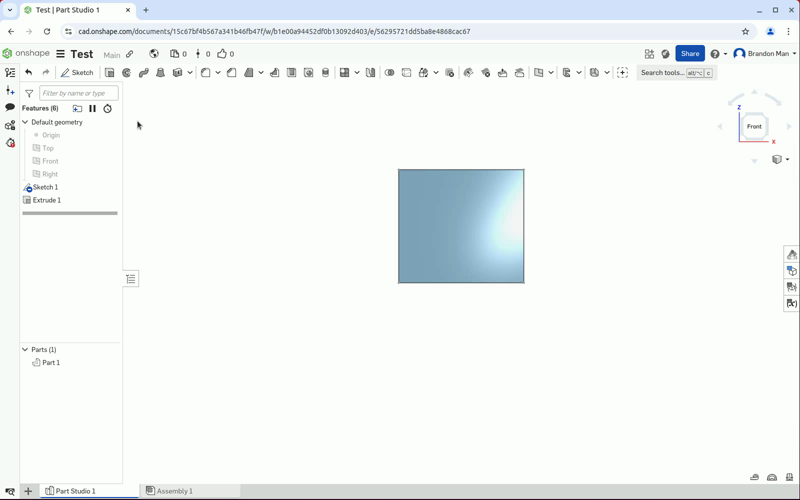
key(shift+h)
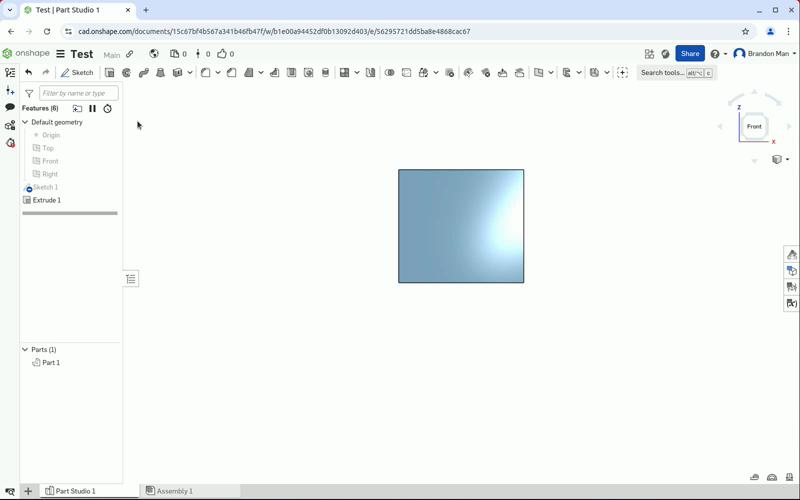
mouse_move(73, 189)
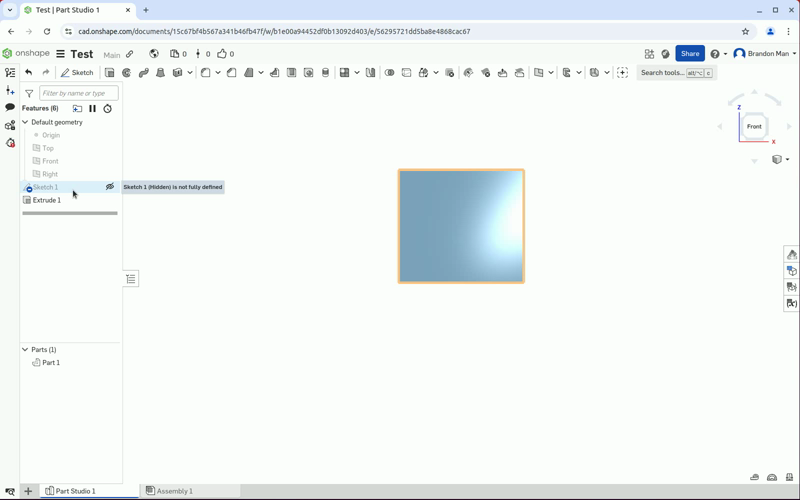
click(73, 189)
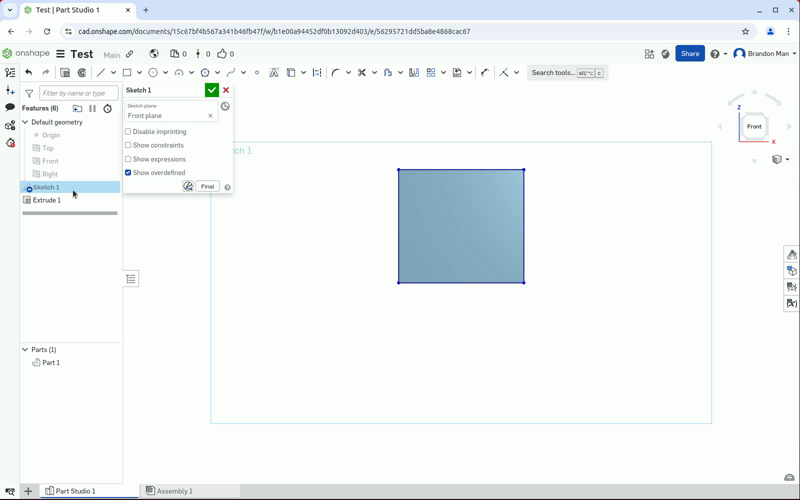
mouse_move(229, 92)
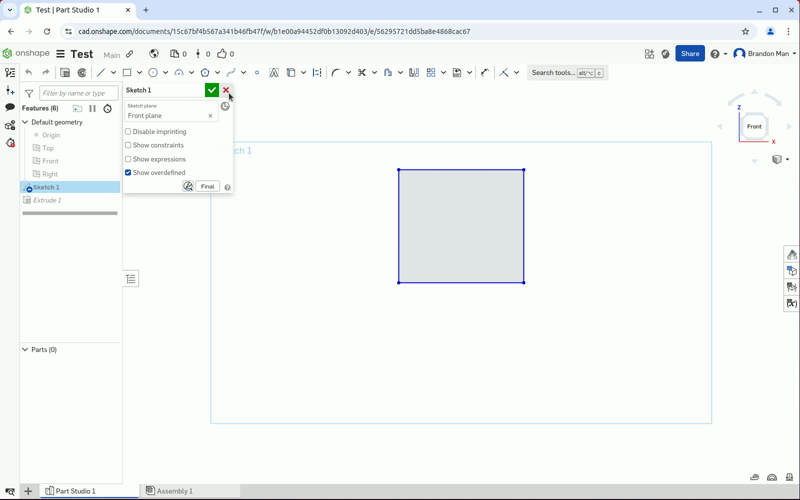
click(229, 92)
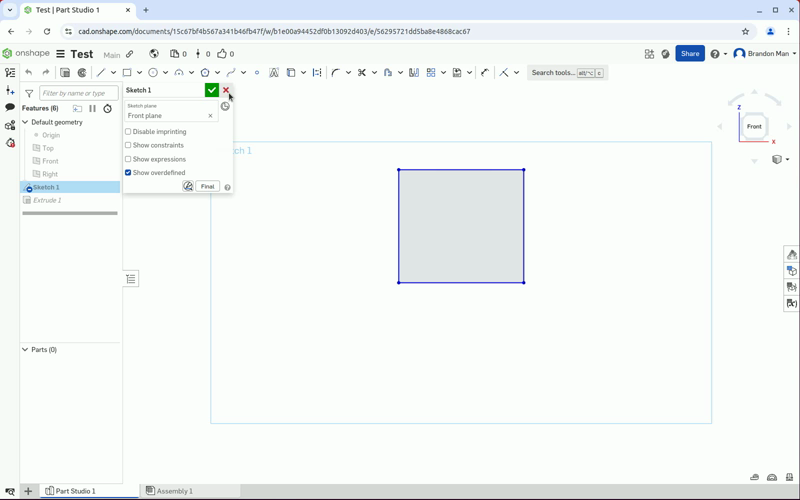
key(shift+s)
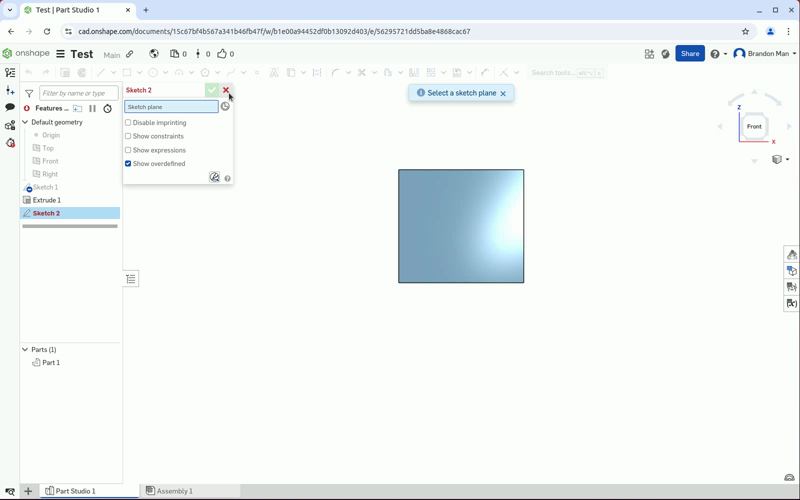
mouse_move(73, 163)
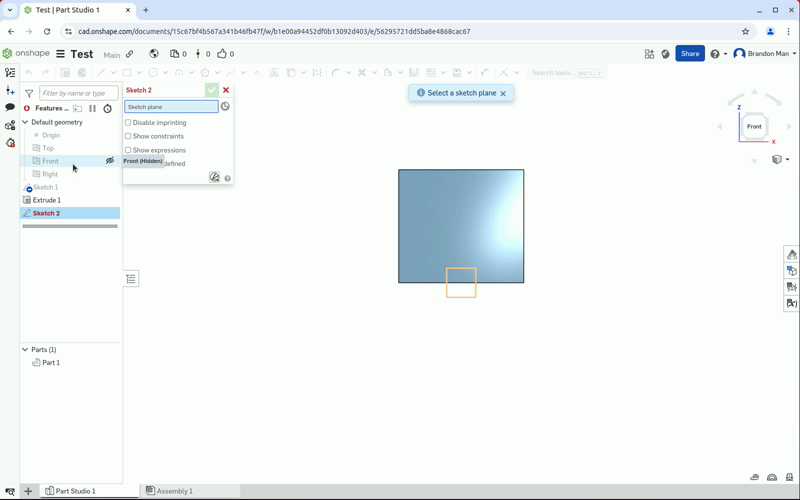
click(73, 163)
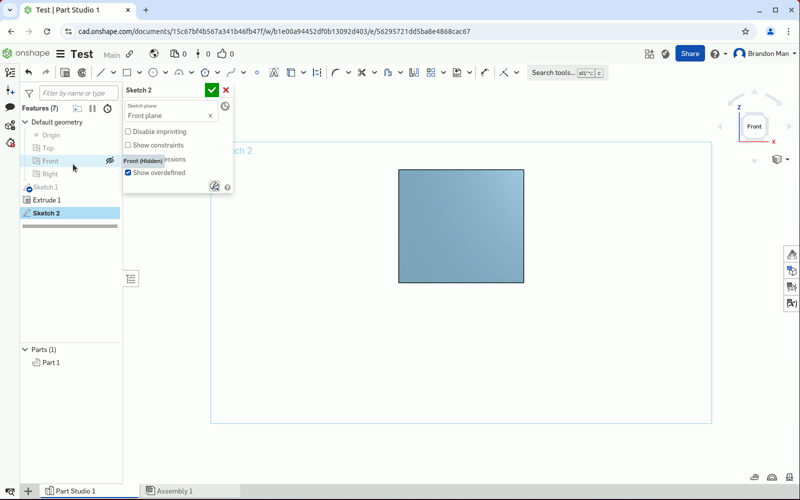
mouse_move(73, 352)
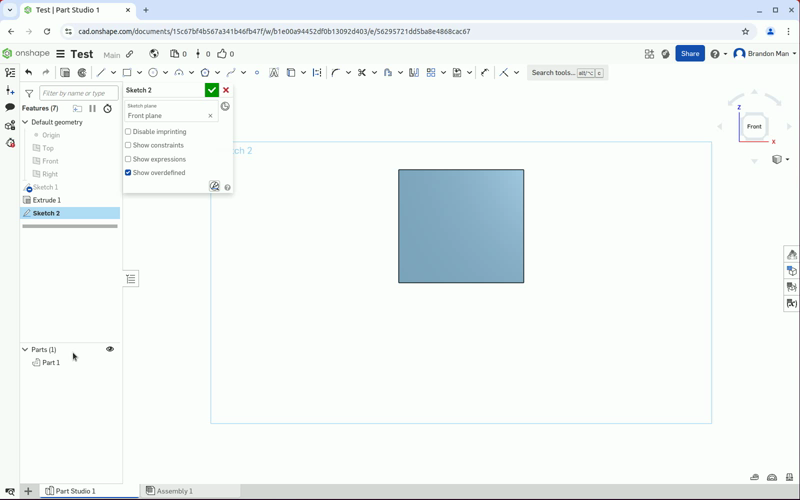
key(y)
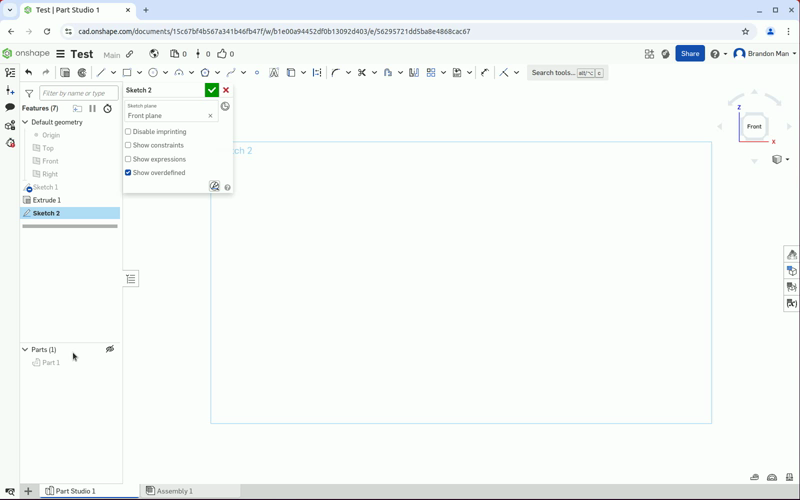
key(l)
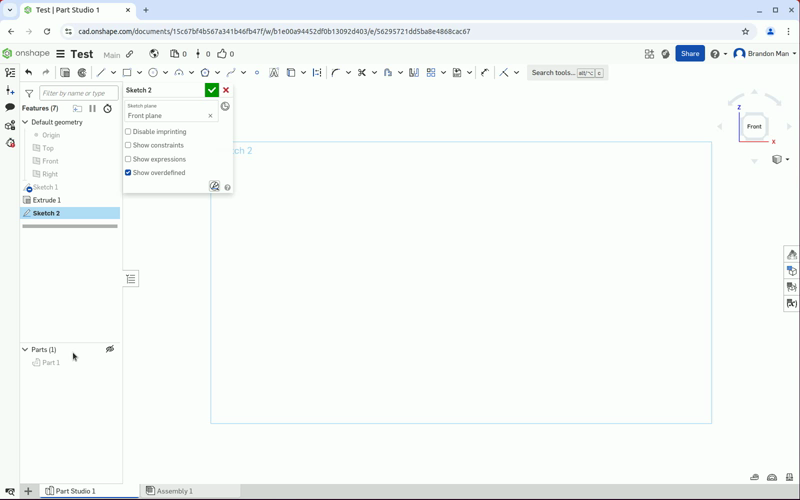
key_down(shift)
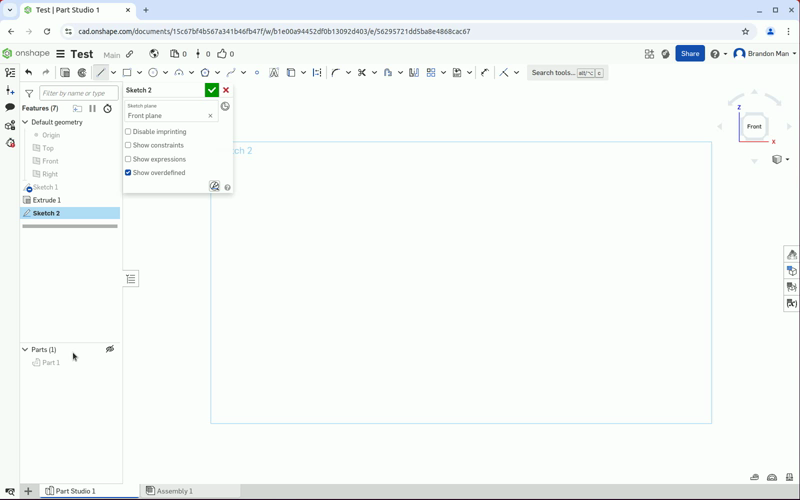
mouse_move(410, 382)
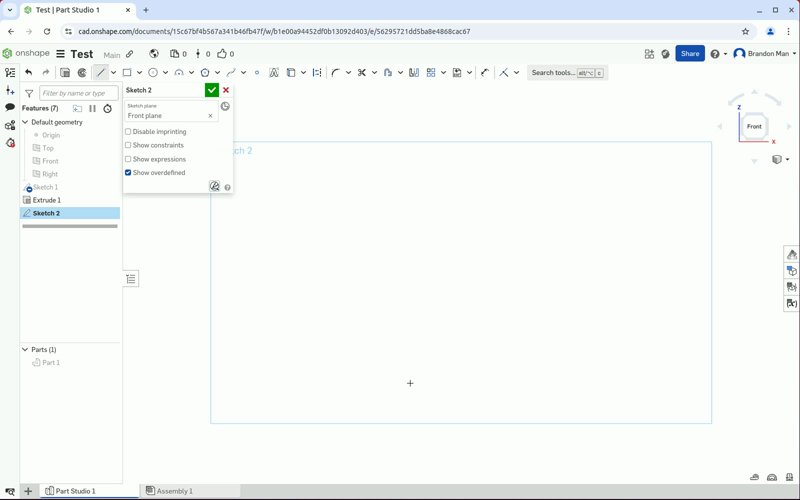
click(410, 382)
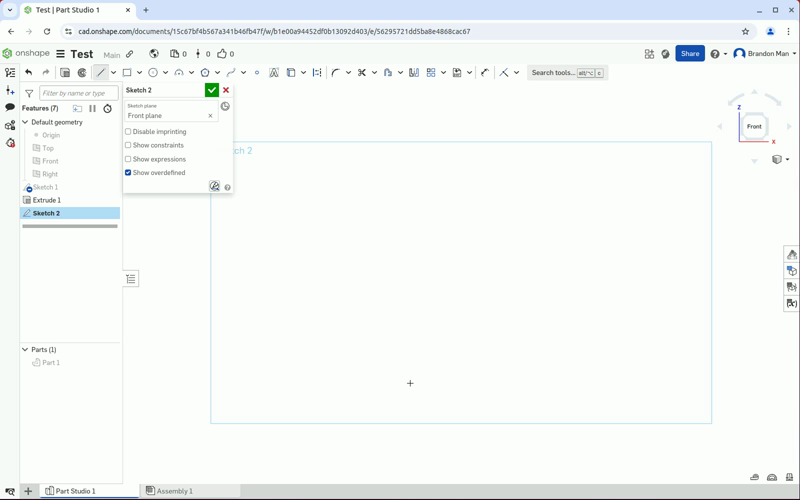
key_up(shift)
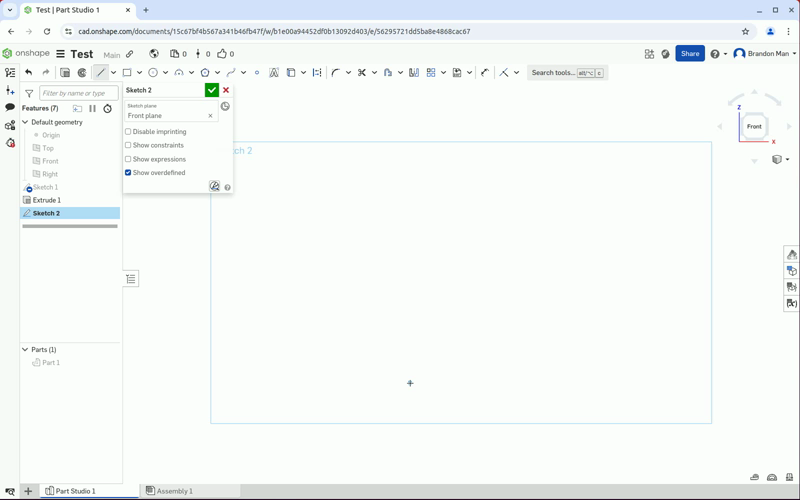
key_down(shift)
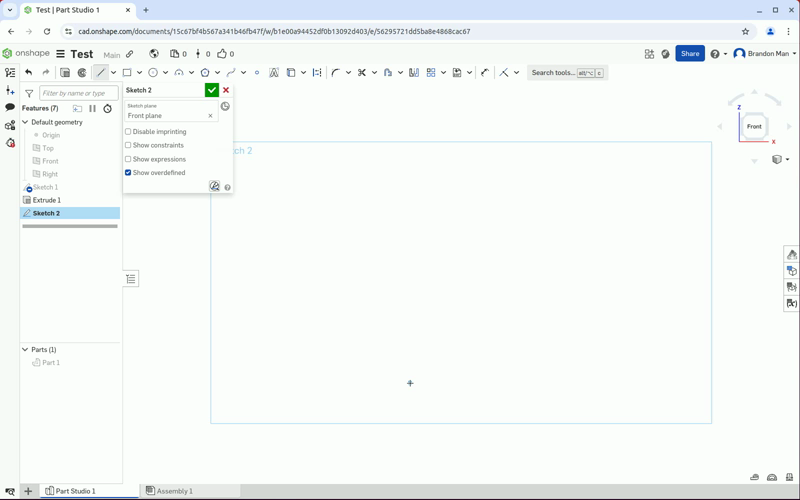
mouse_move(511, 382)
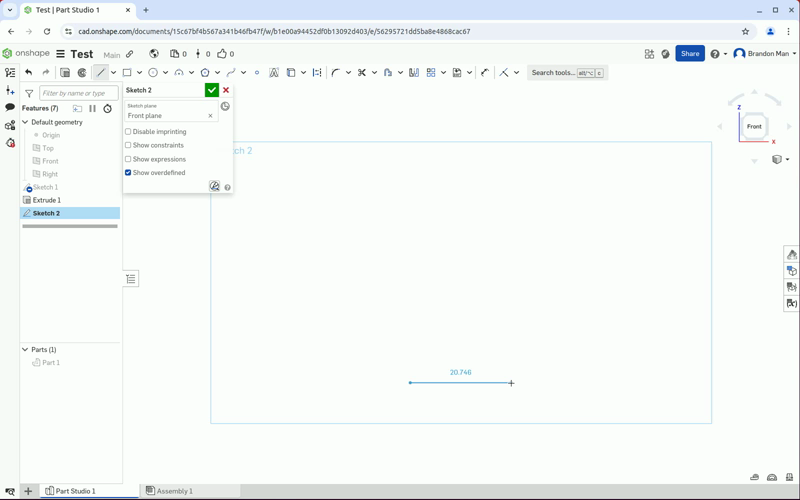
click(511, 382)
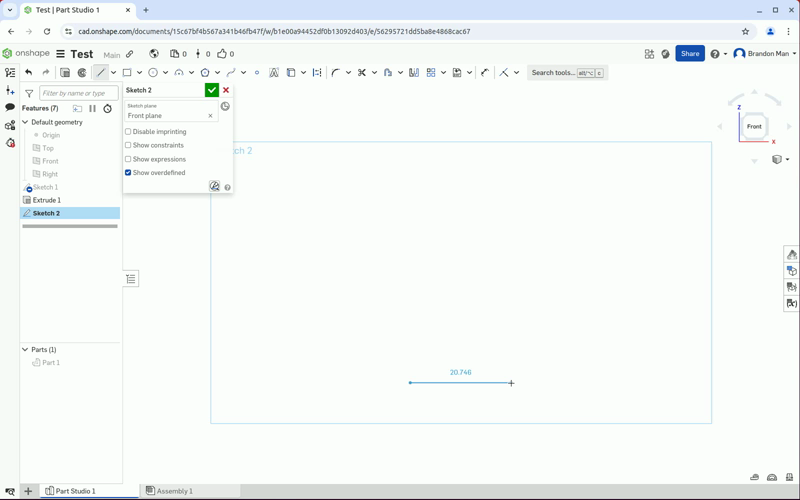
key_up(shift)
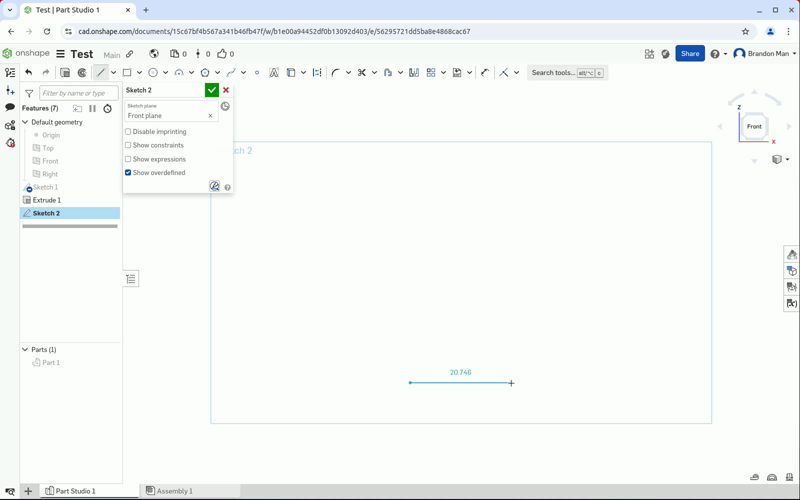
key_down(shift)
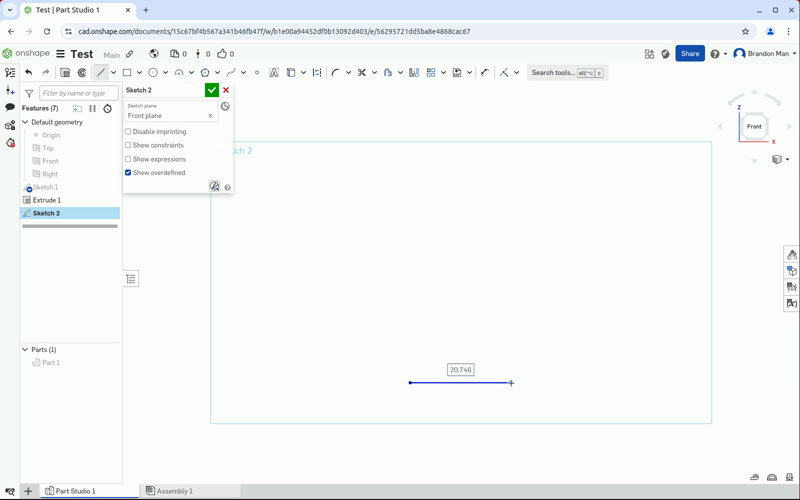
mouse_move(511, 183)
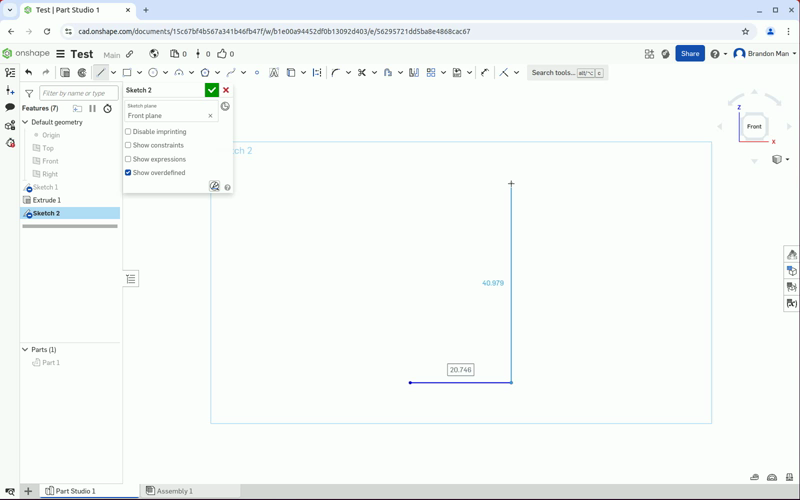
click(511, 183)
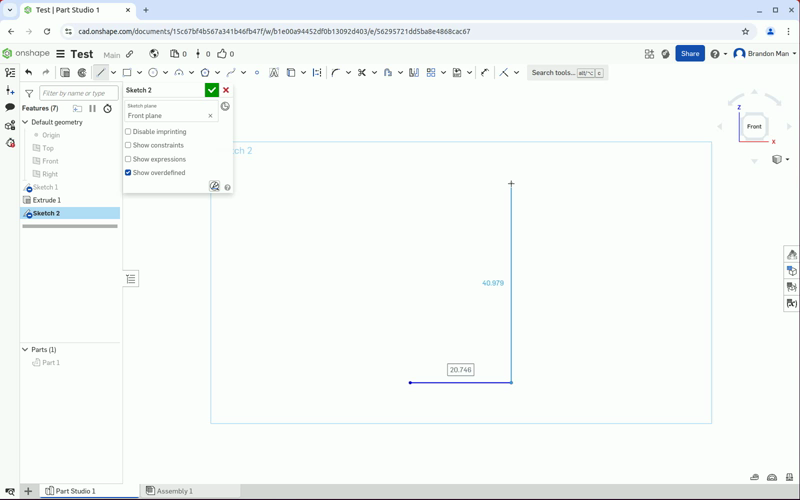
key_up(shift)
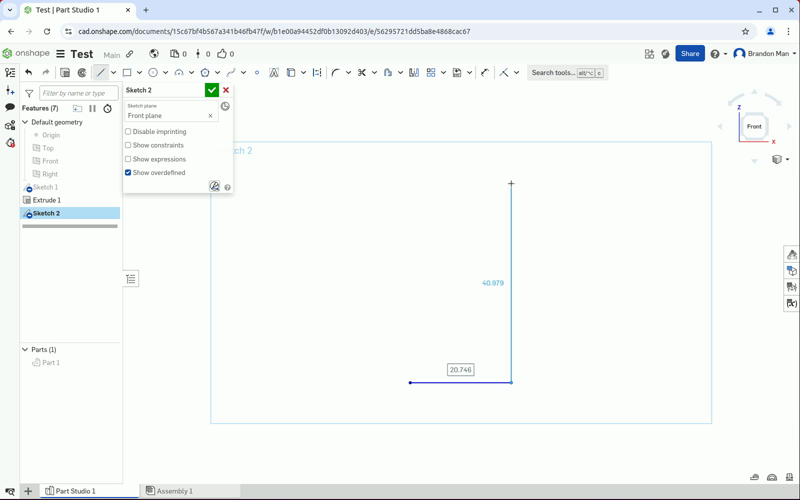
key_down(shift)
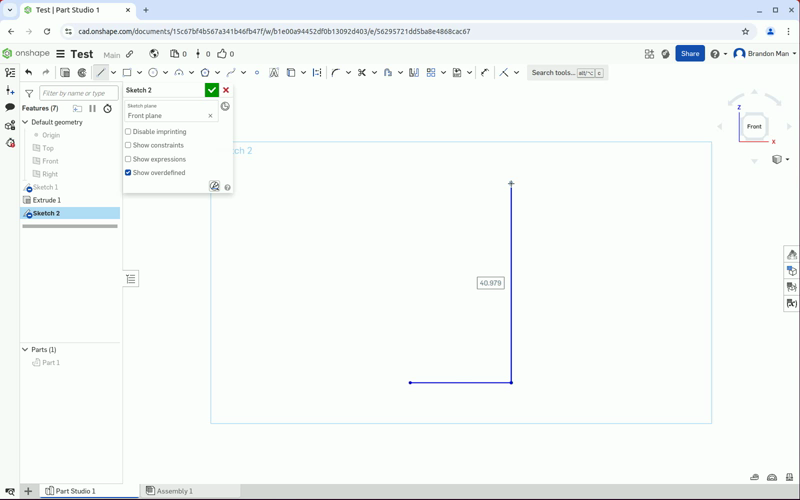
mouse_move(410, 183)
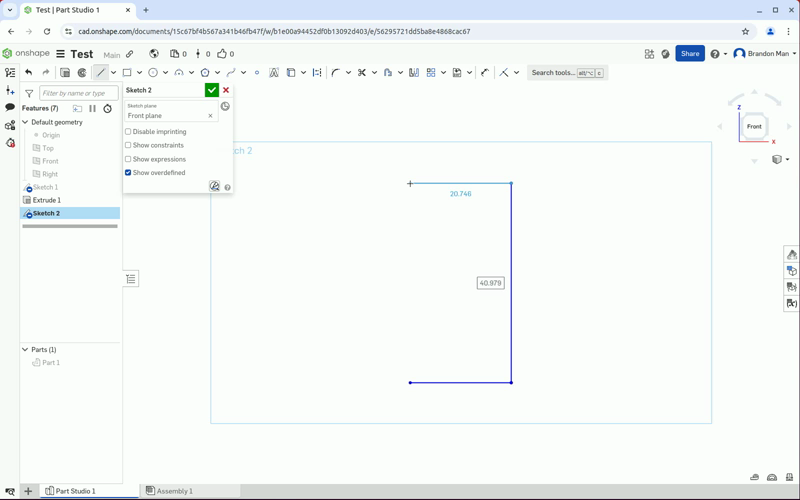
click(410, 183)
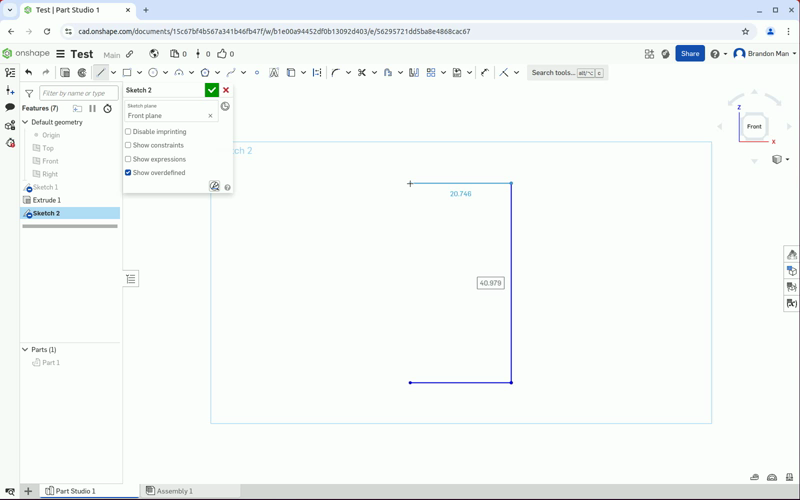
key_up(shift)
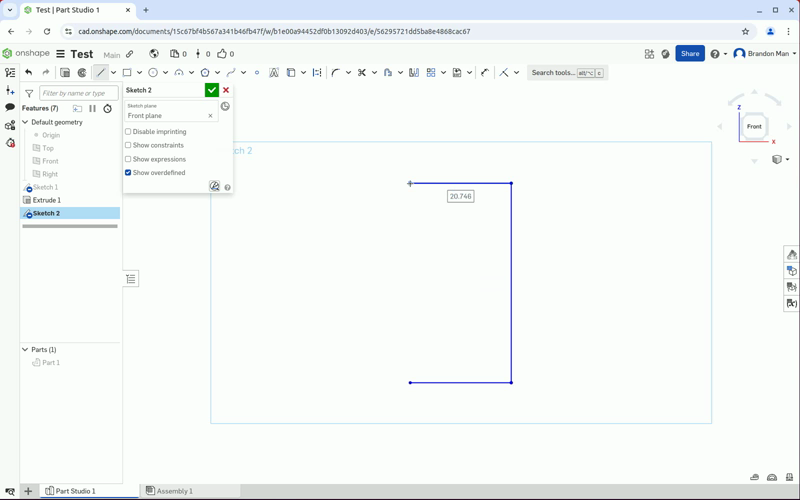
key_down(shift)
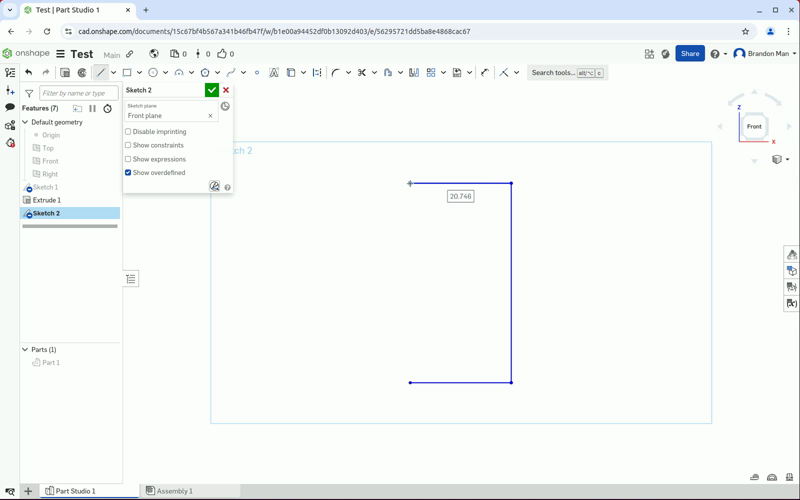
mouse_move(410, 382)
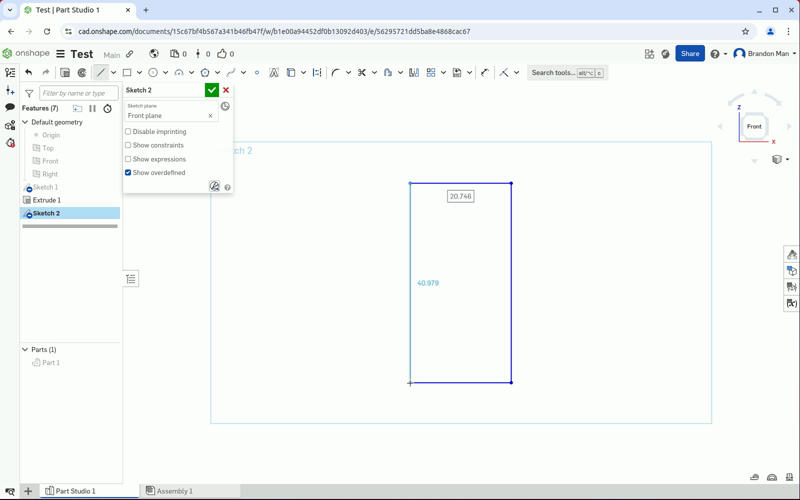
key_up(shift)
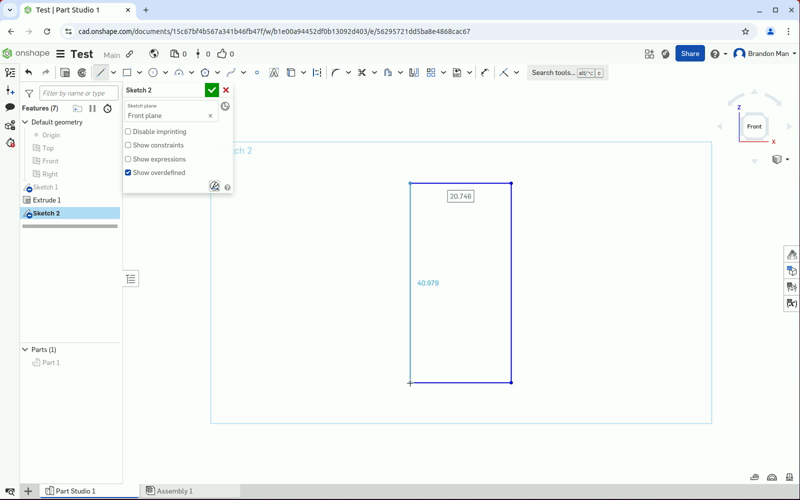
click(410, 382)
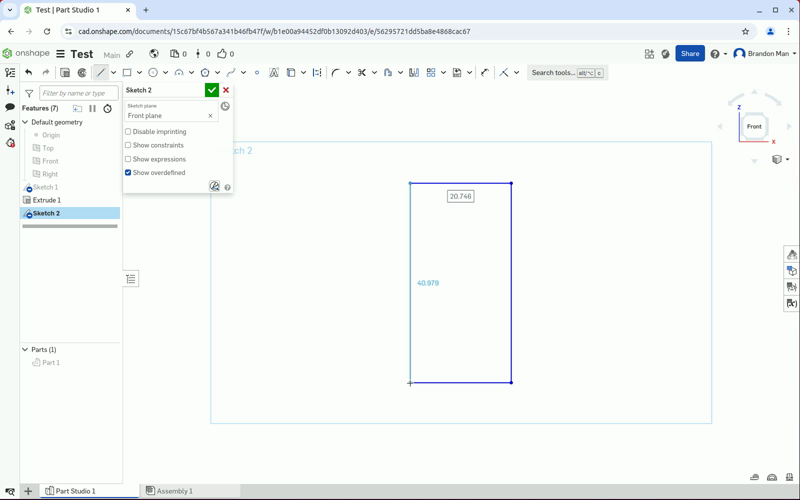
key(esc)
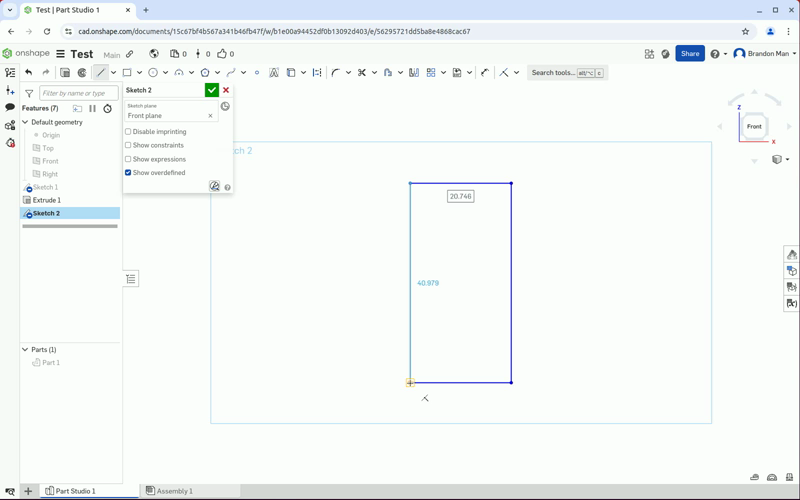
mouse_move(460, 207)
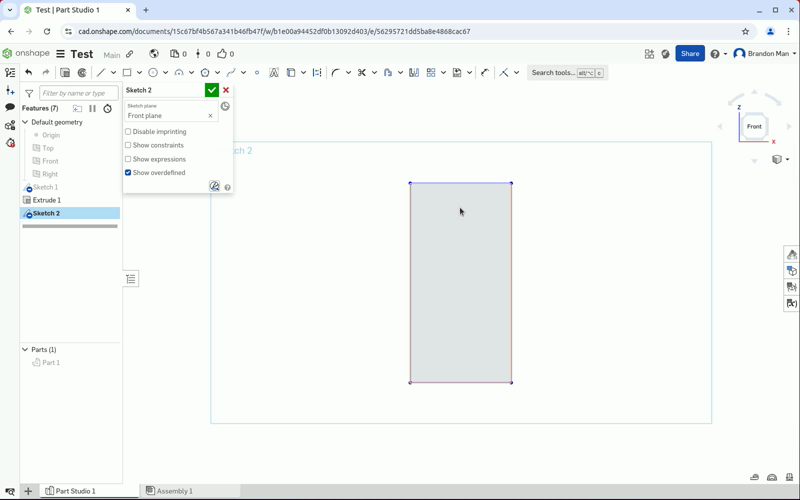
click(460, 207)
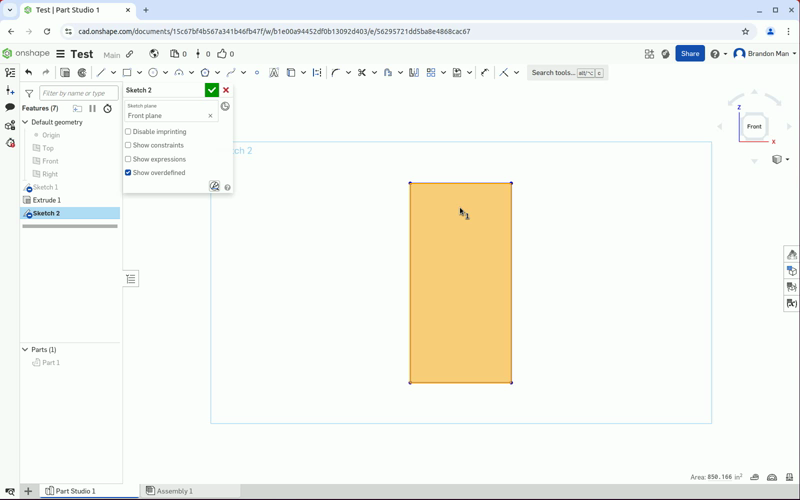
mouse_move(73, 352)
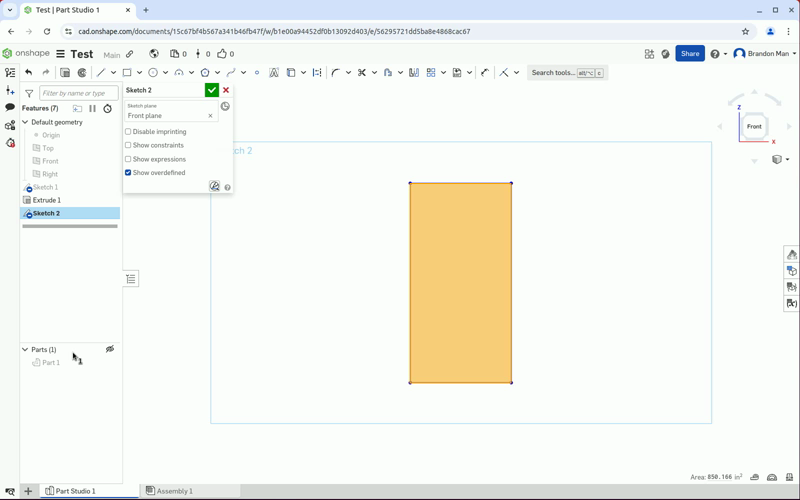
key(shift+y)
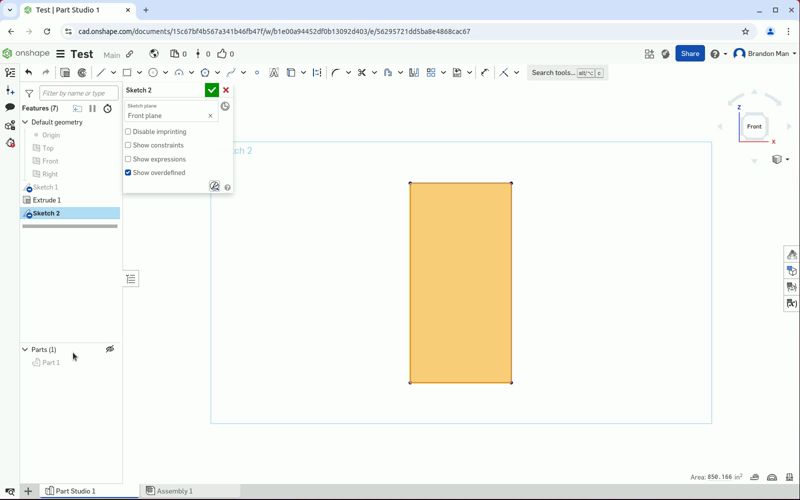
key(shift+e)
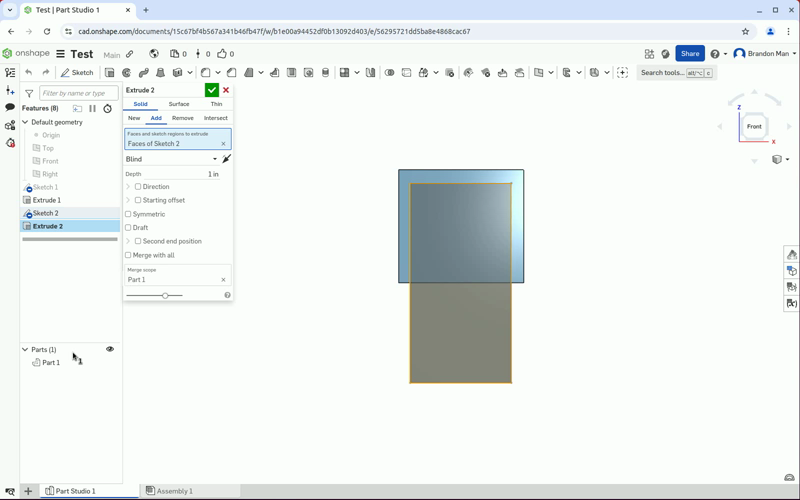
mouse_move(143, 106)
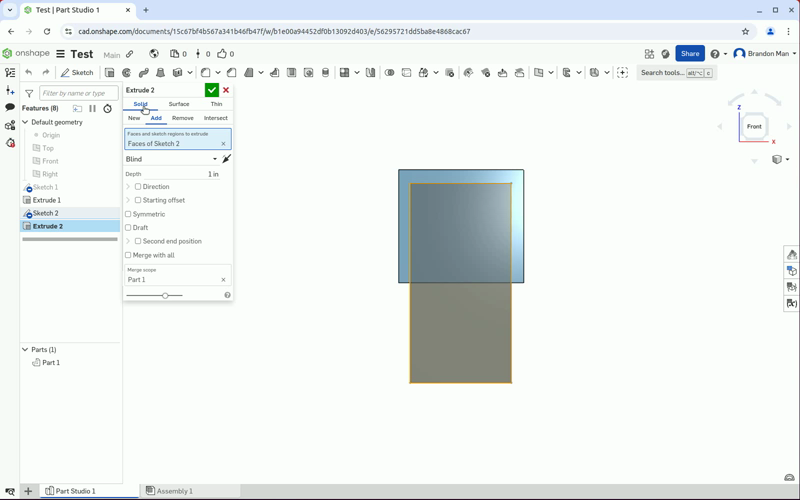
click(143, 106)
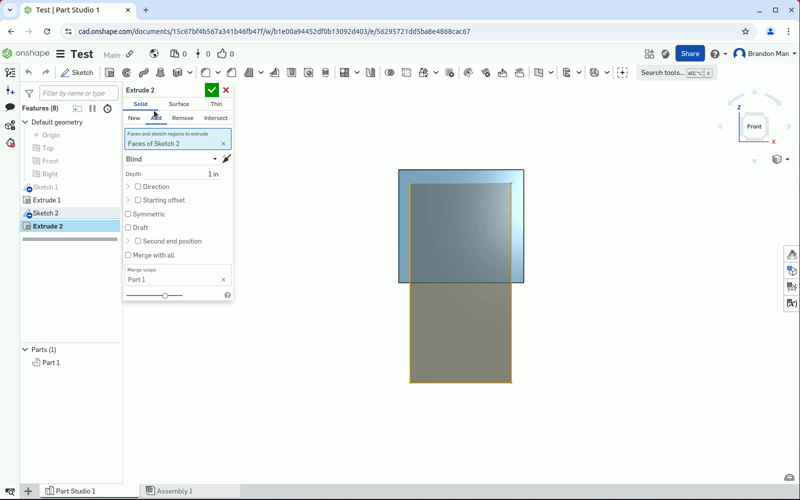
mouse_move(186, 120)
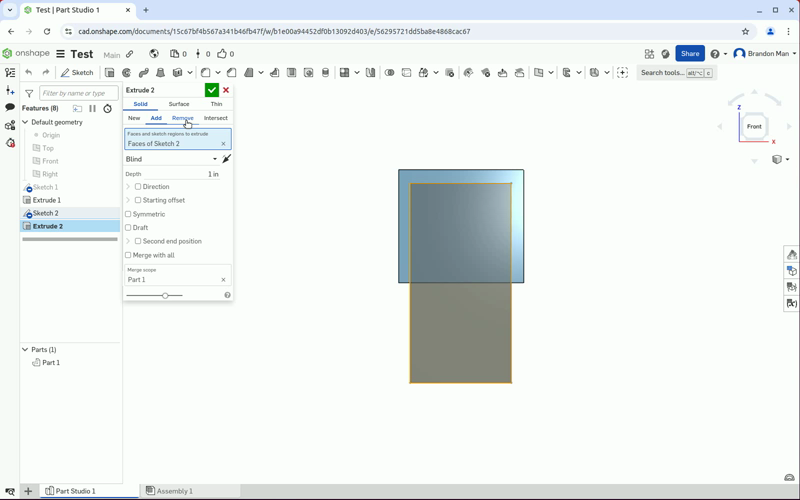
click(186, 120)
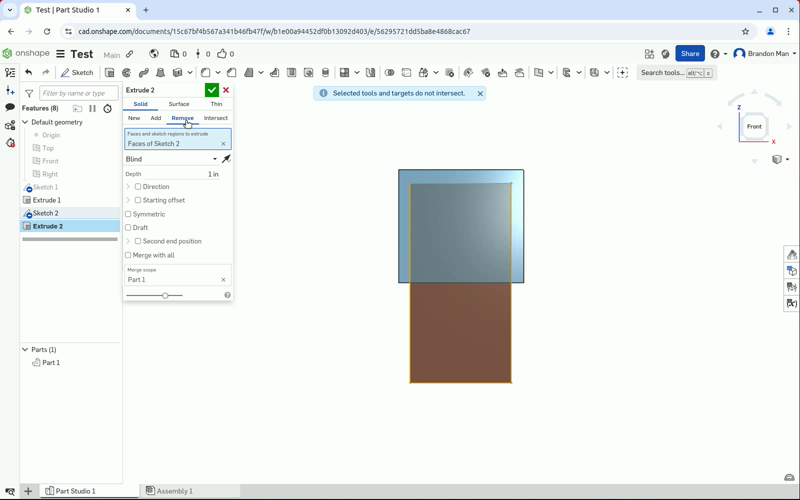
key(tab, 4)
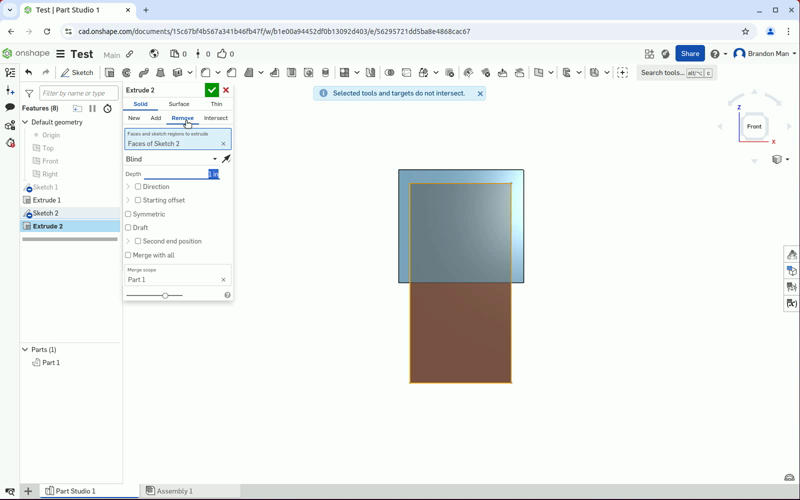
text(-10.351)
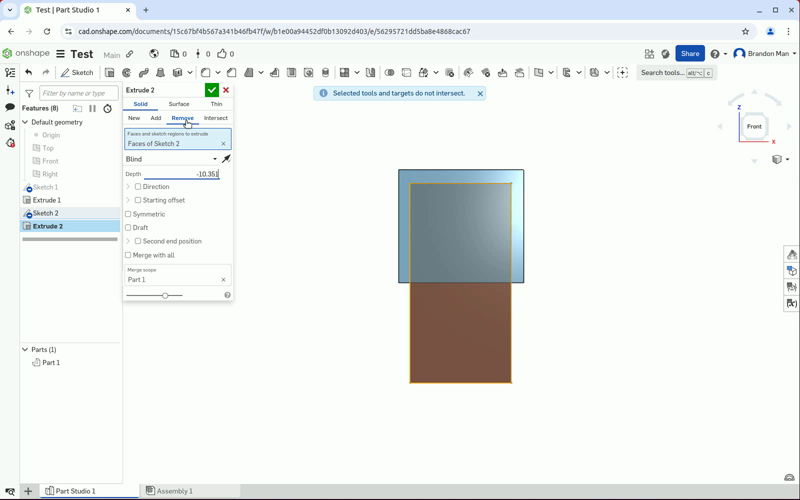
key(tab, 6)
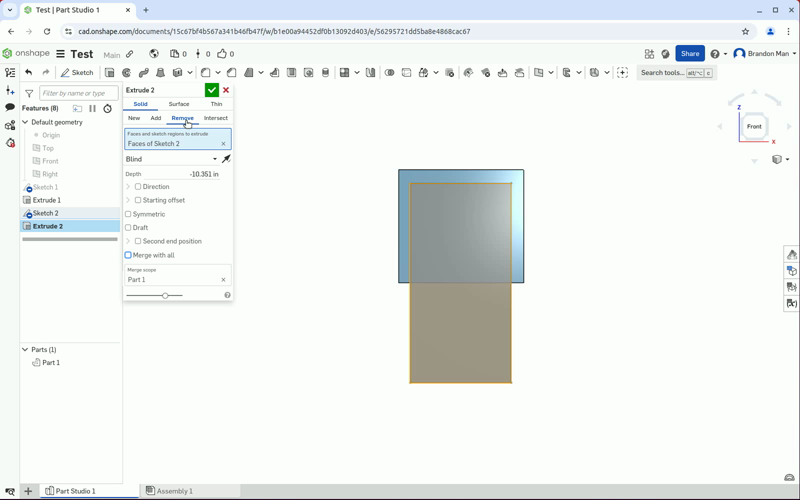
key(space)
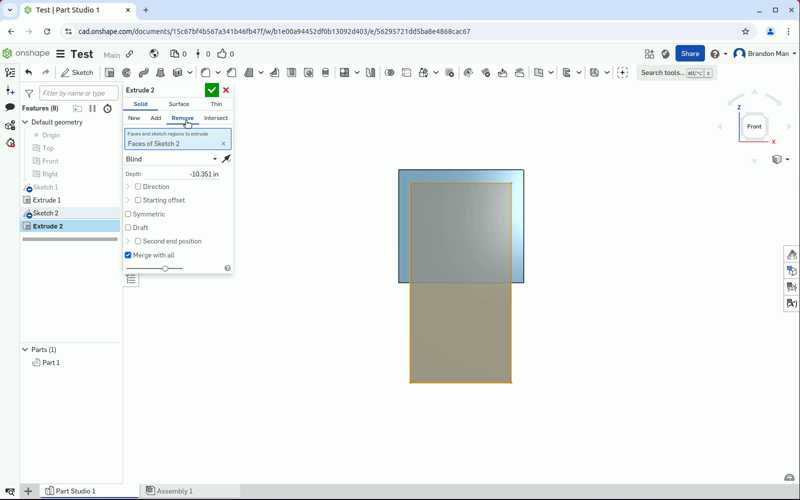
key(enter)
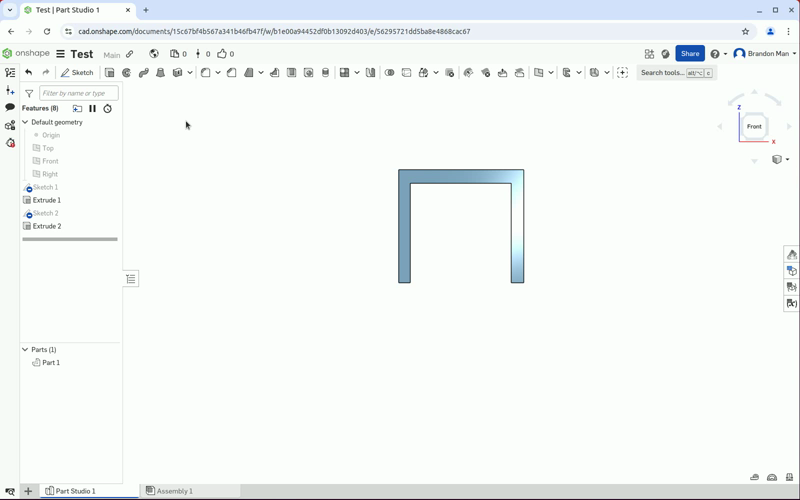
key(shift+h)
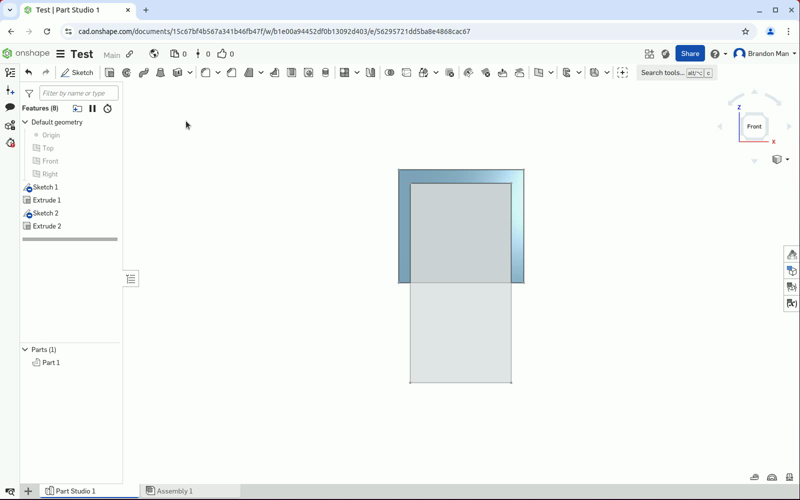
key(shift+h)
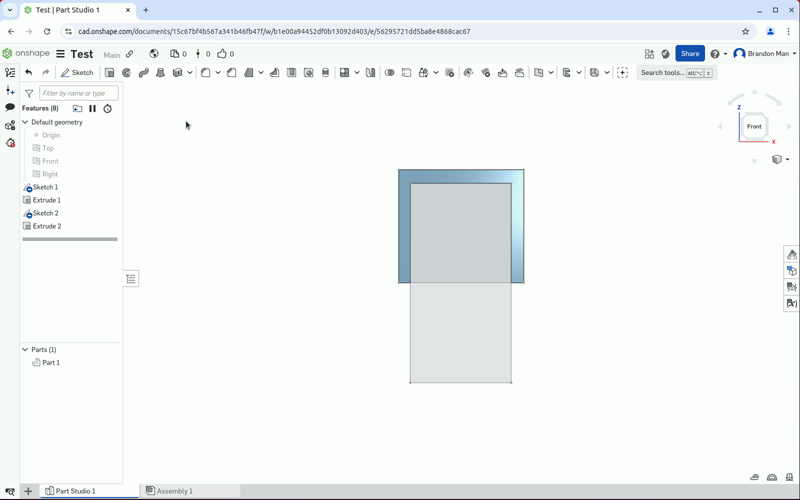
key(shift+7)
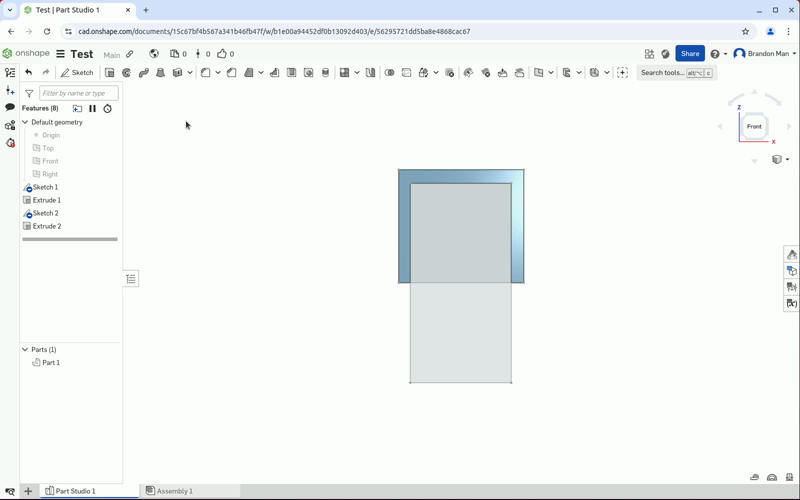
key(left, 2)
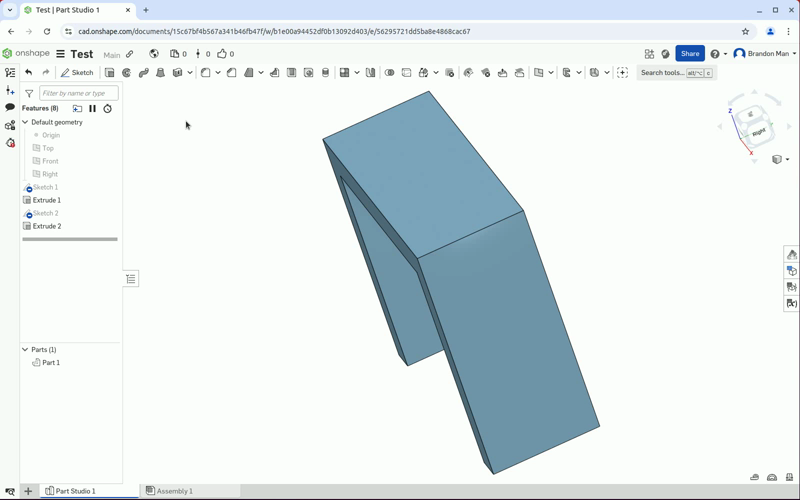
key(down, 2)
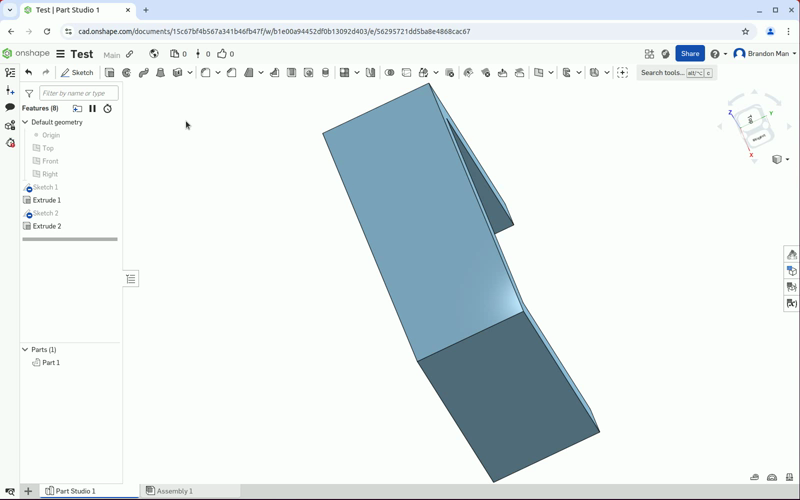
key(up, 2)
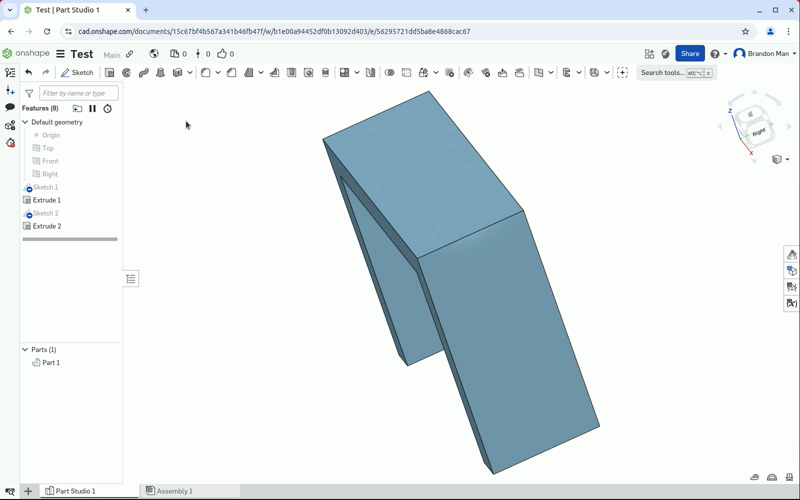
key(right, 2)
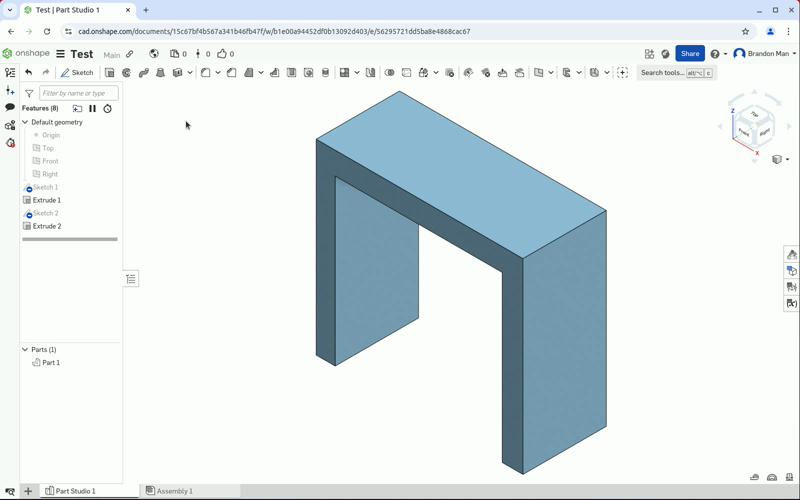
mouse_move(73, 189)
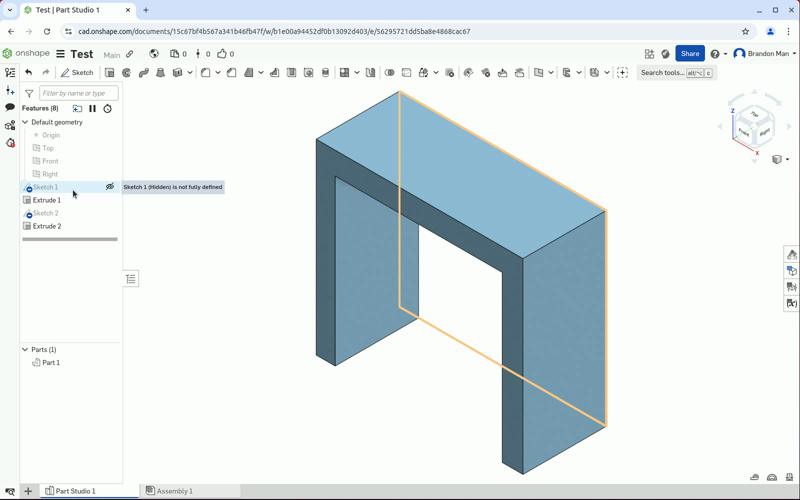
click(73, 189)